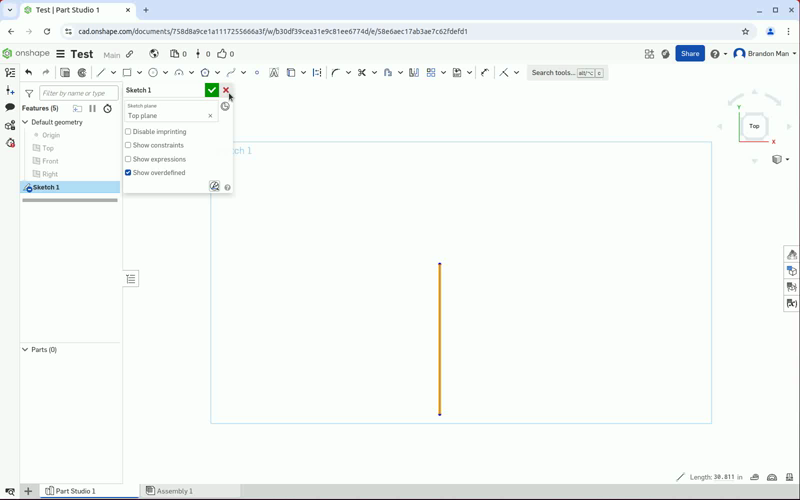
key(shift+h)
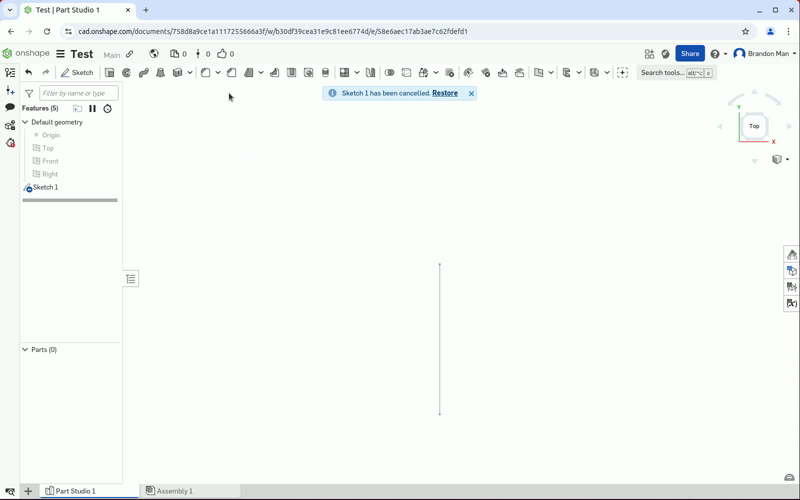
key(shift+s)
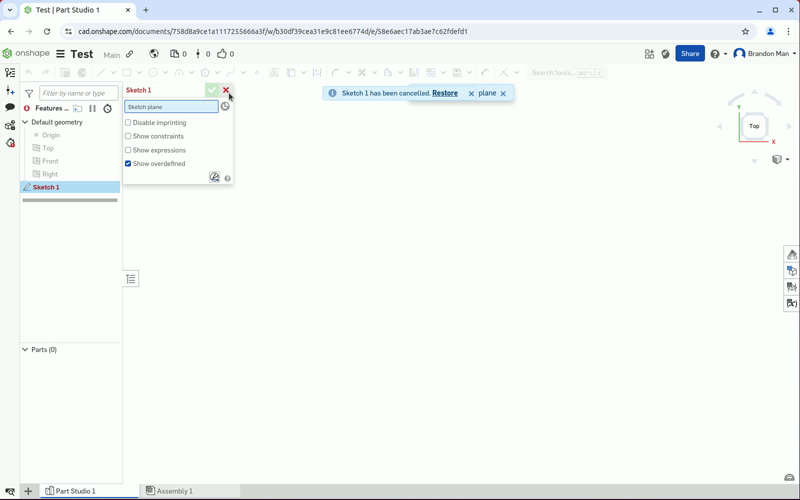
mouse_move(73, 150)
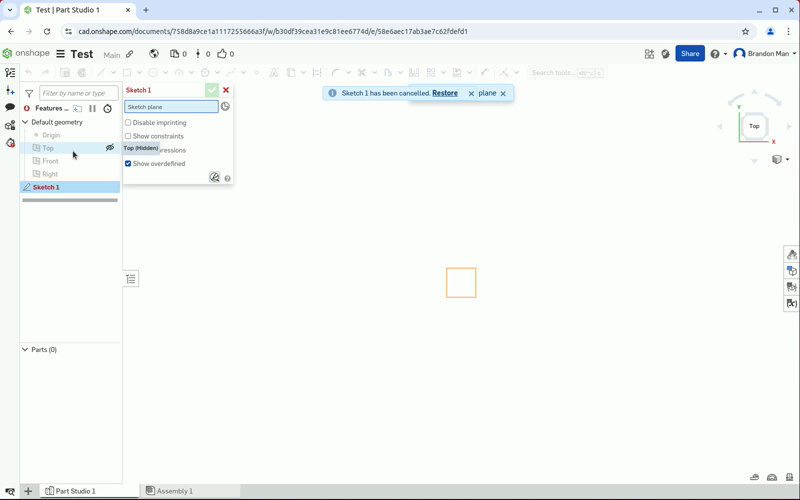
click(73, 150)
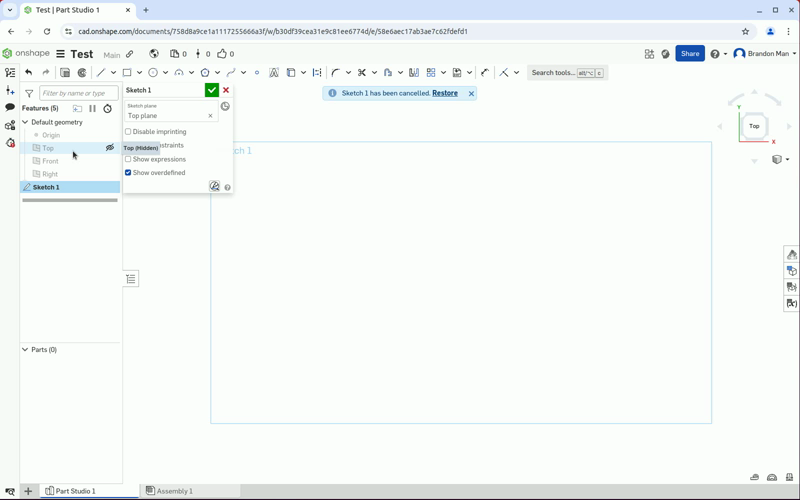
mouse_move(73, 352)
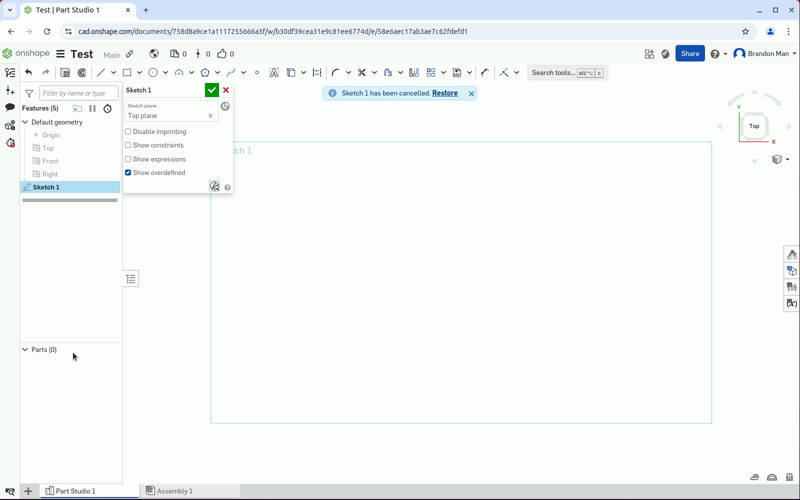
key(y)
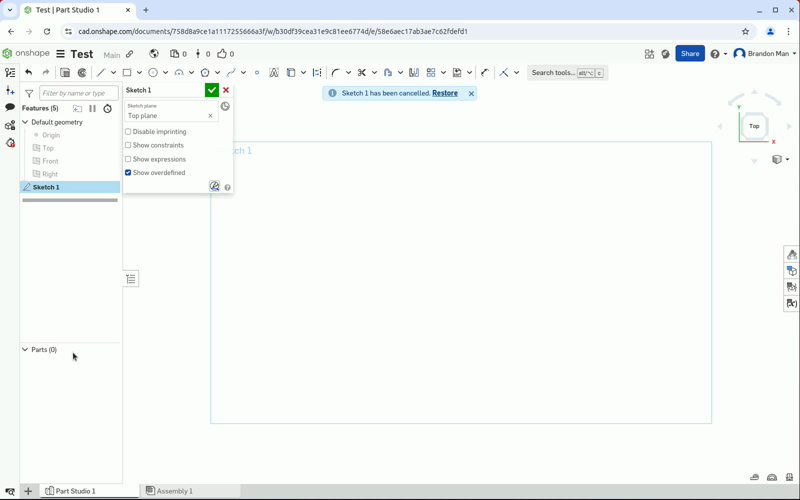
key(l)
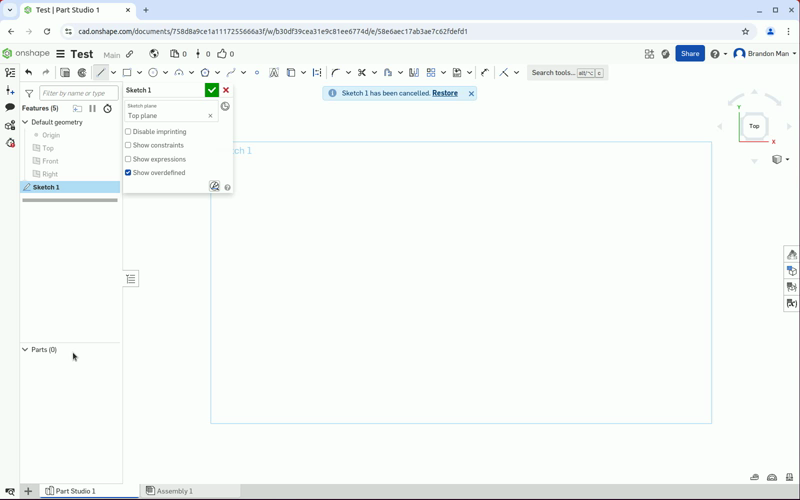
key_down(shift)
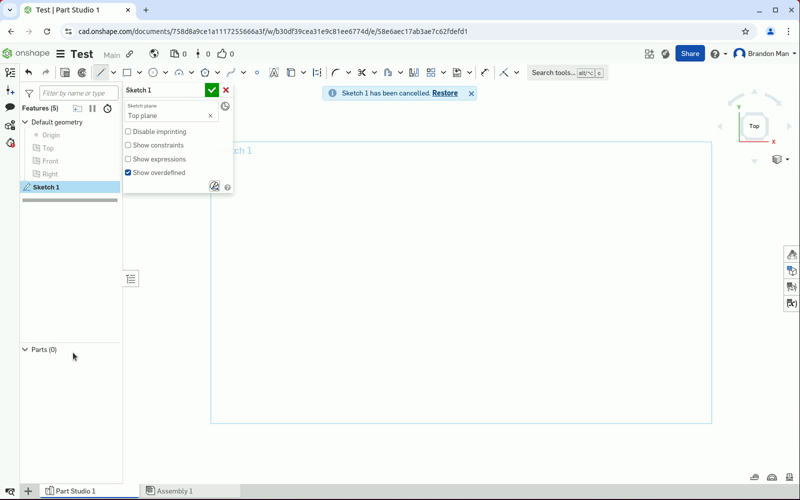
mouse_move(493, 309)
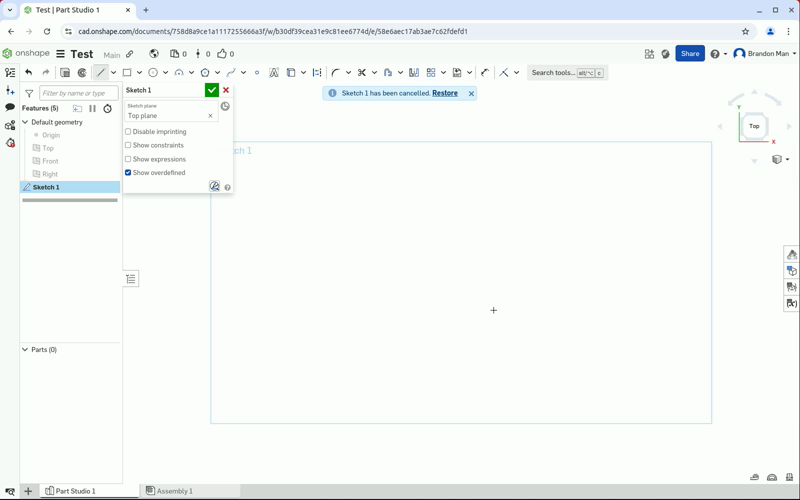
click(493, 309)
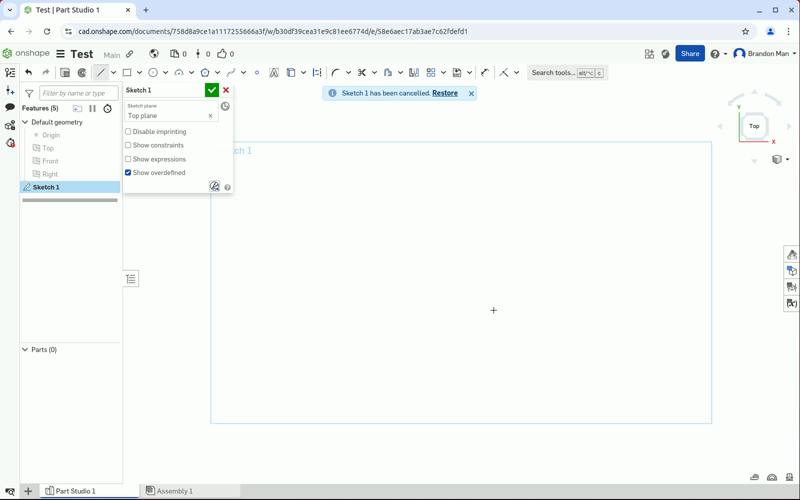
key_up(shift)
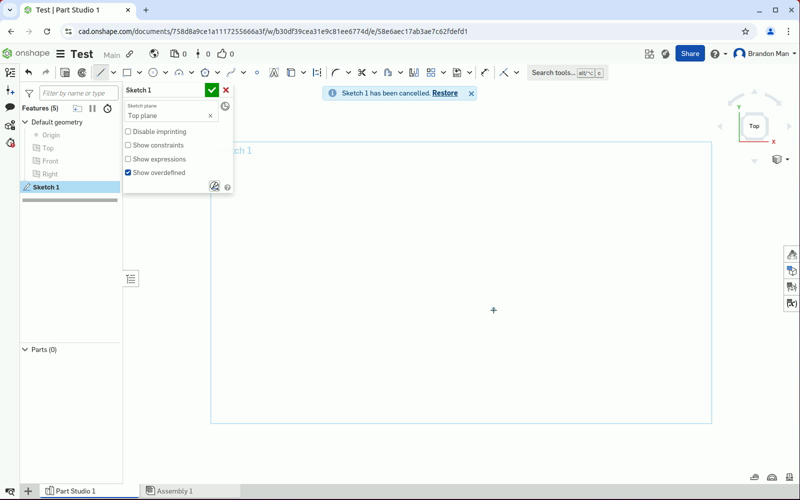
key_down(shift)
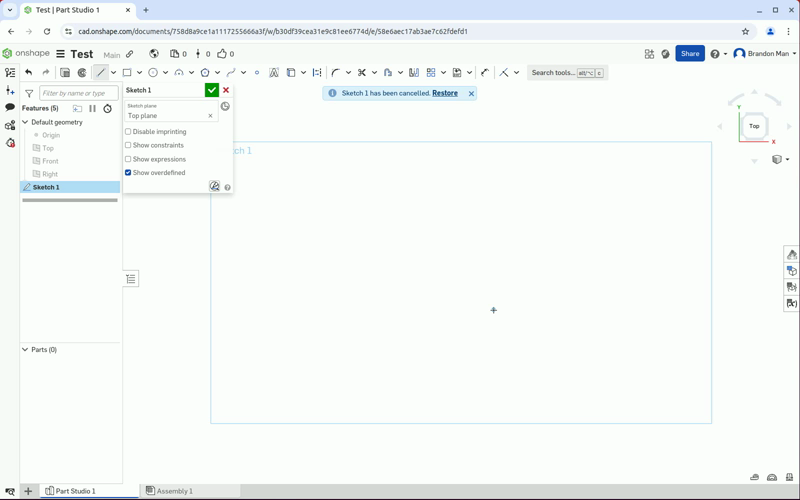
mouse_move(523, 309)
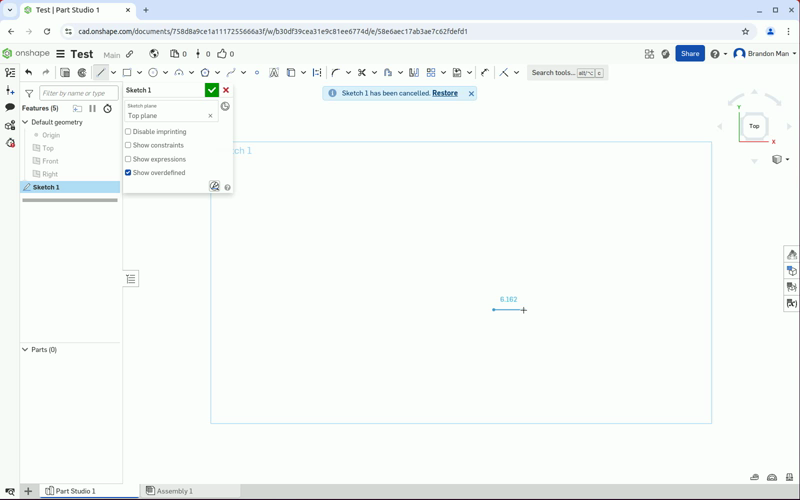
mouse_move(542, 309)
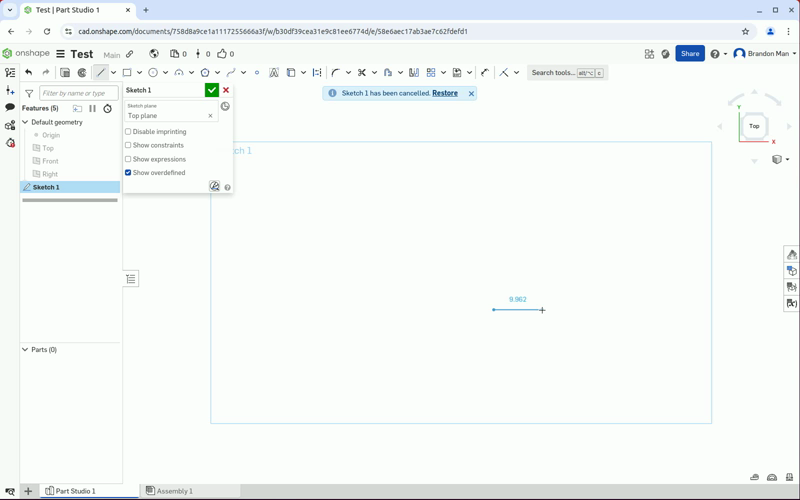
click(542, 309)
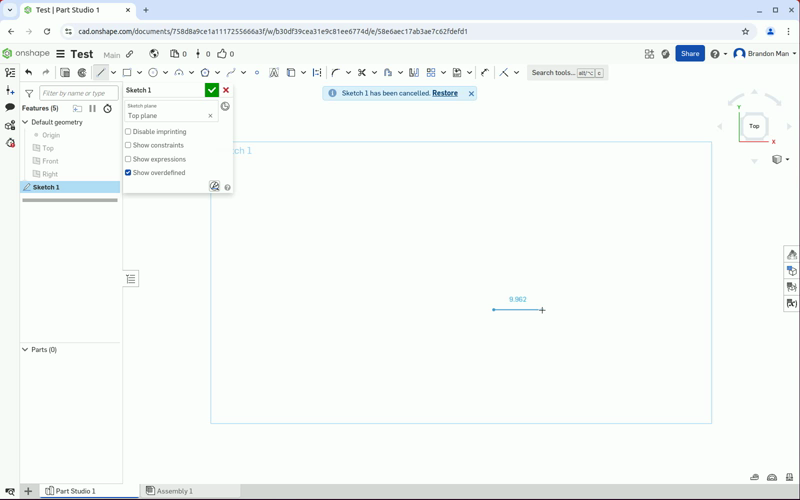
key_up(shift)
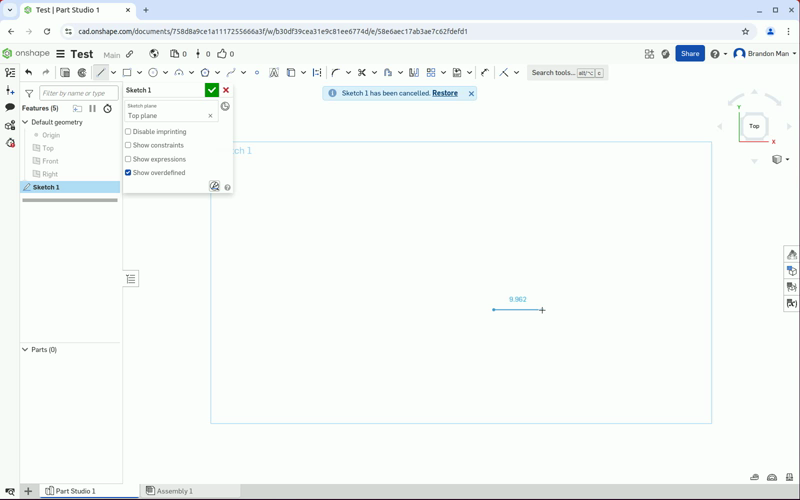
key_down(shift)
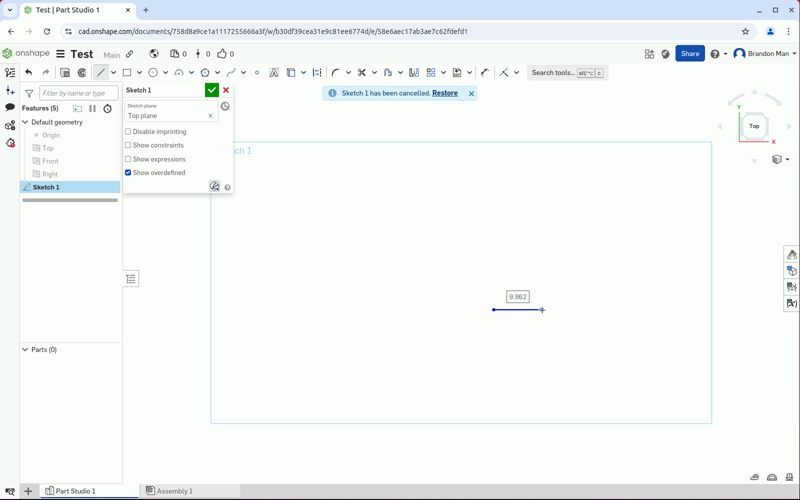
mouse_move(542, 236)
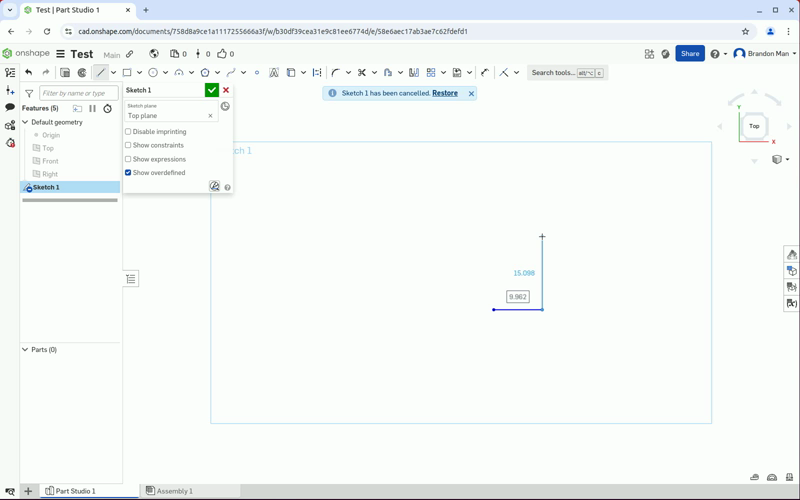
click(542, 236)
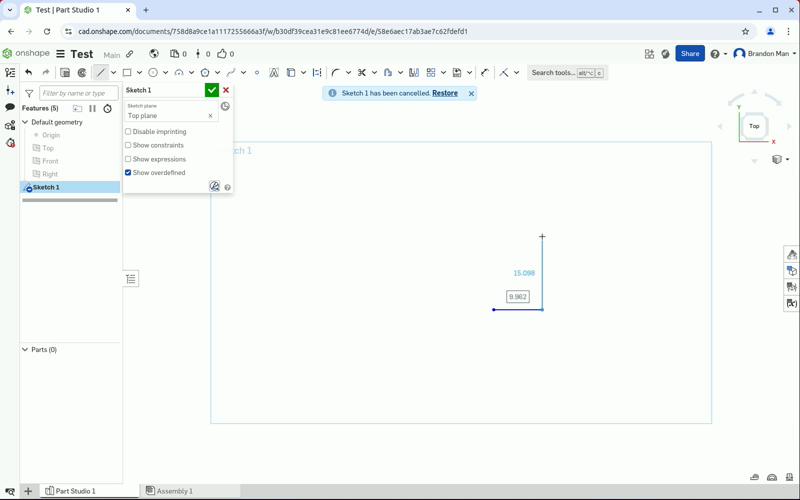
key_up(shift)
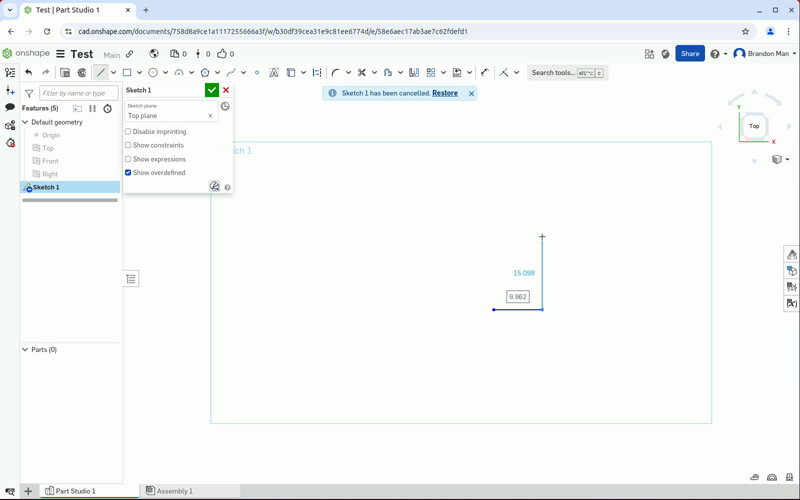
key(esc)
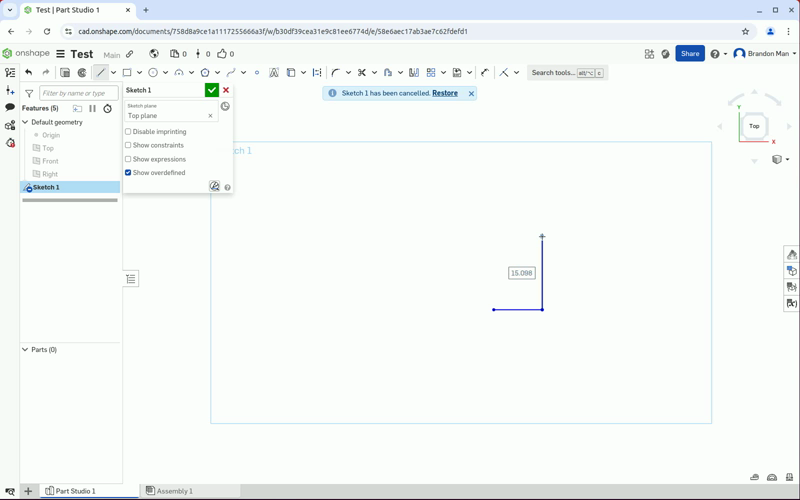
key(a)
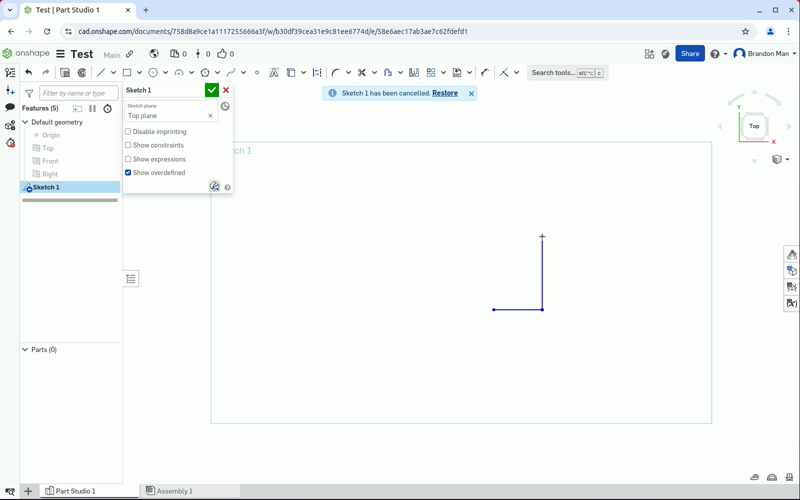
mouse_move(542, 236)
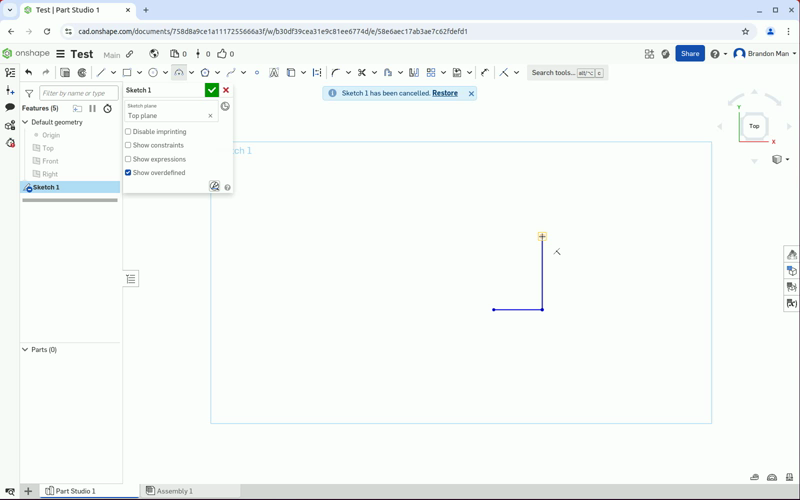
click(542, 236)
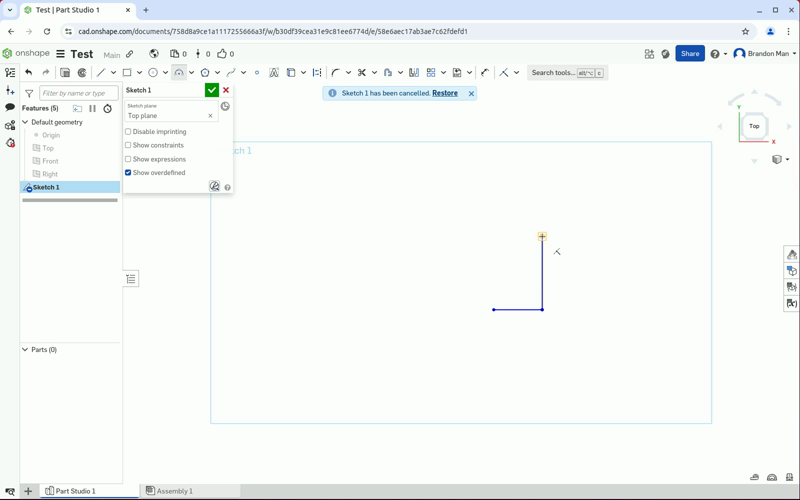
key_down(shift)
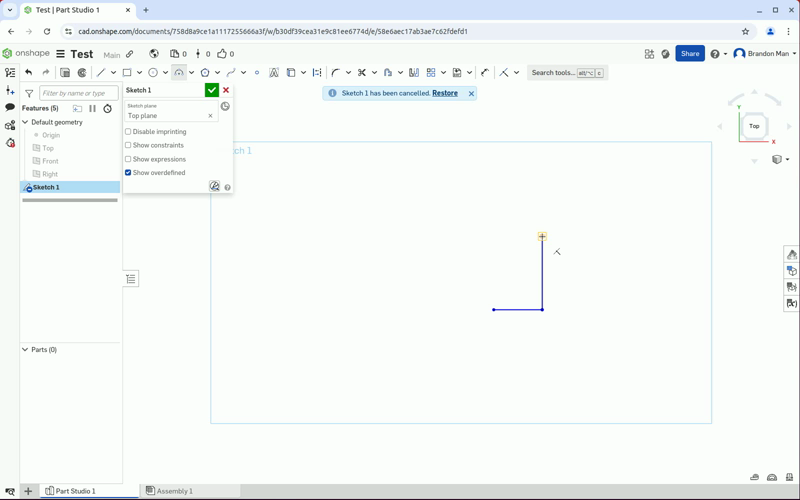
mouse_move(534, 228)
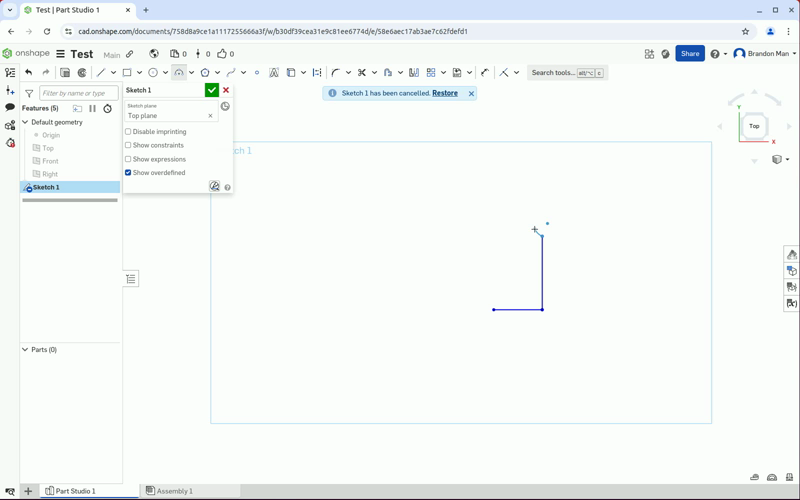
click(534, 228)
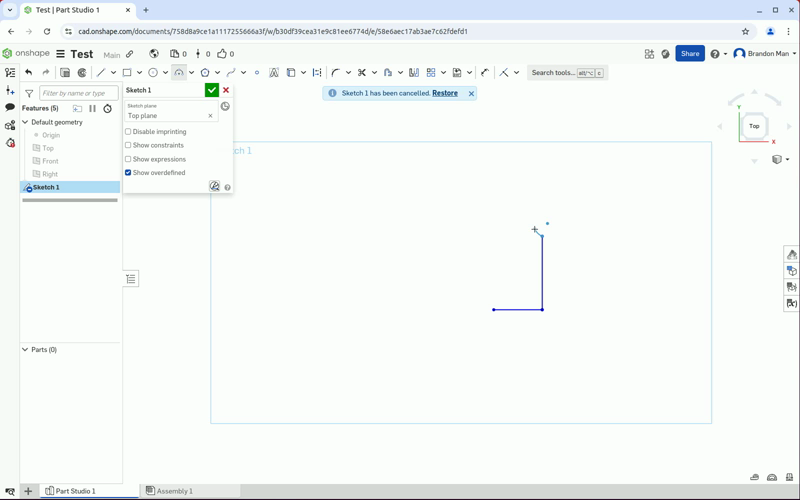
mouse_move(540, 231)
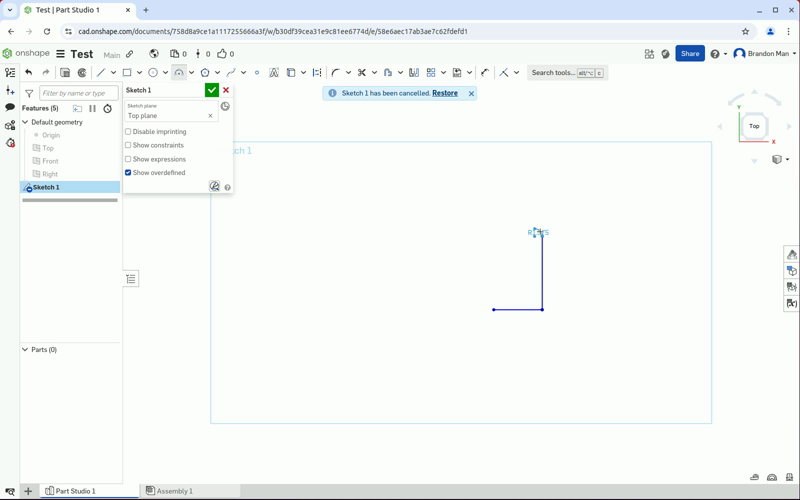
click(540, 231)
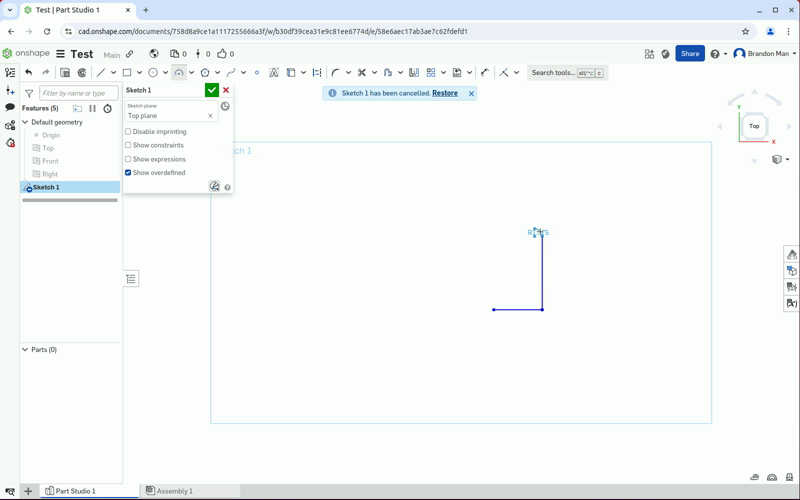
key_up(shift)
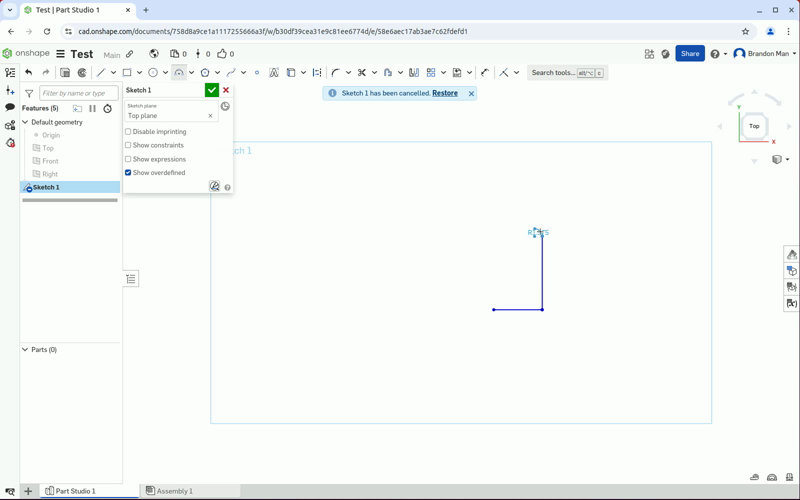
key(esc)
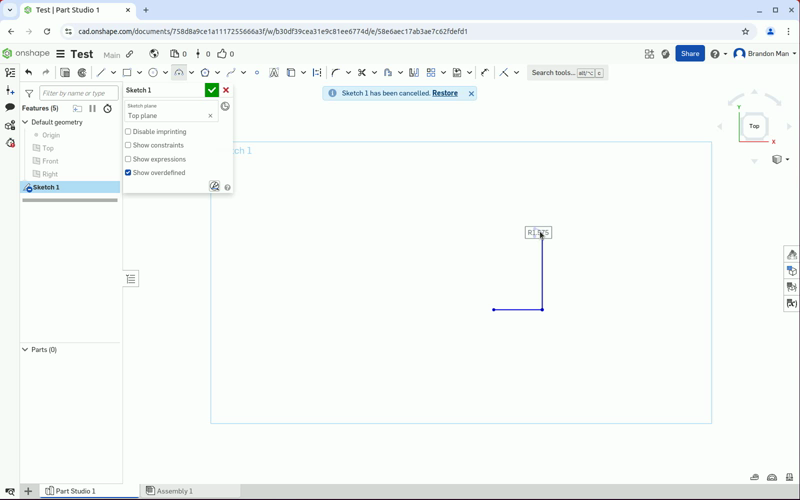
key(l)
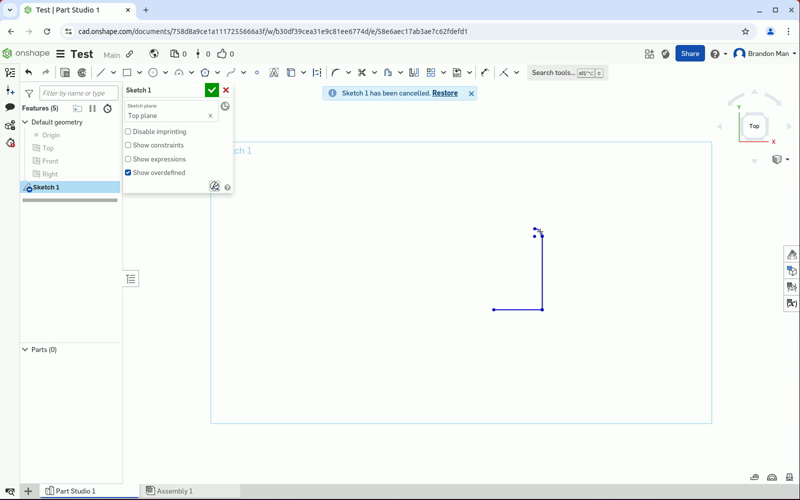
mouse_move(534, 228)
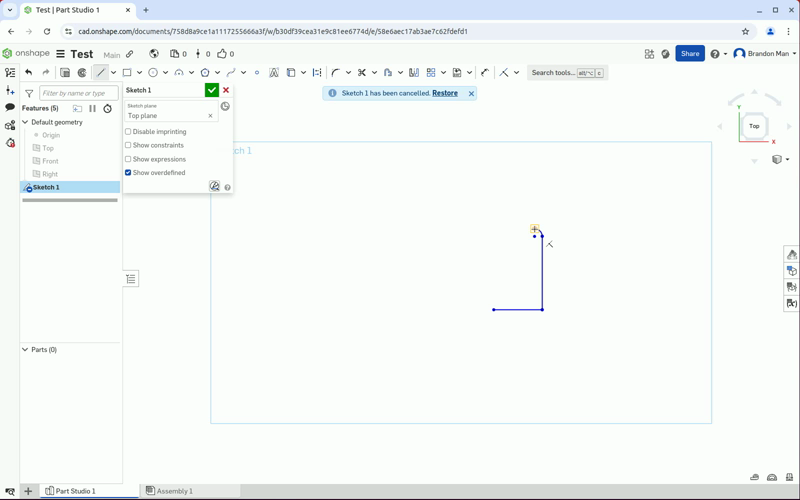
click(534, 228)
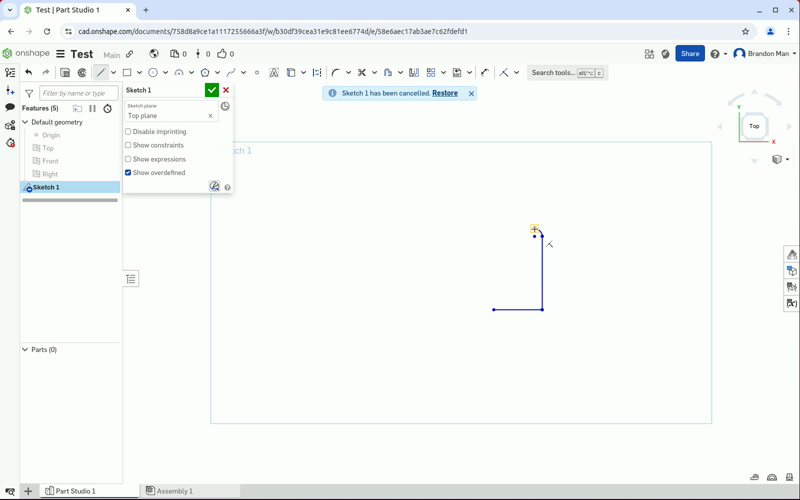
key_down(shift)
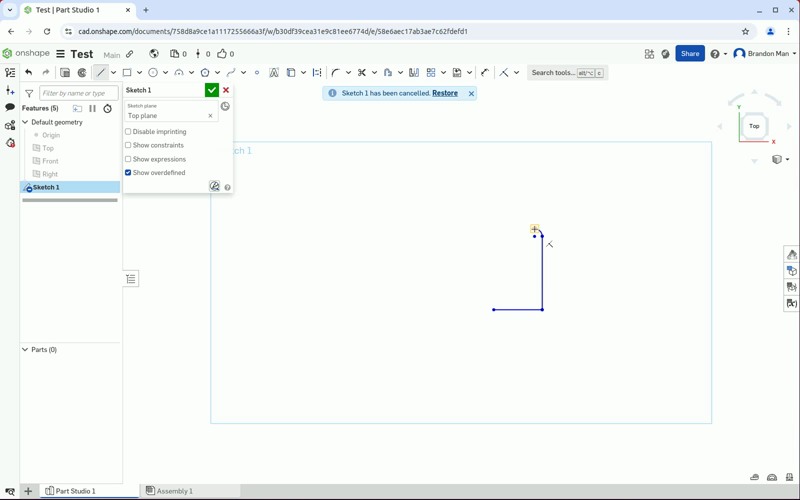
mouse_move(564, 228)
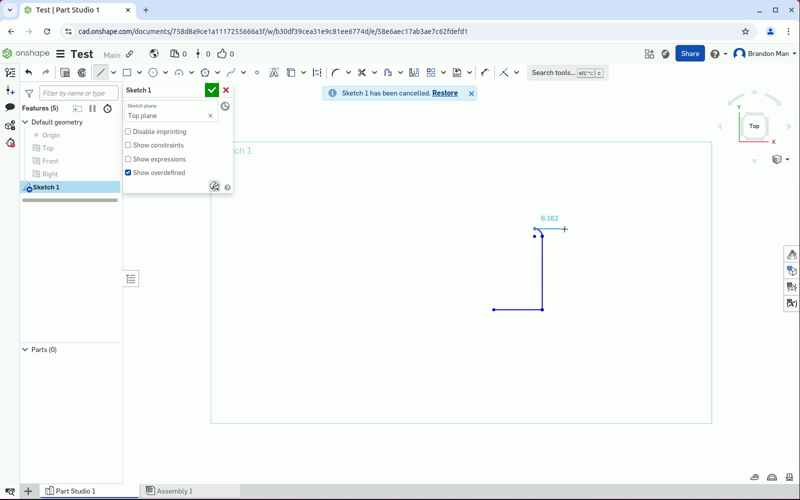
mouse_move(493, 228)
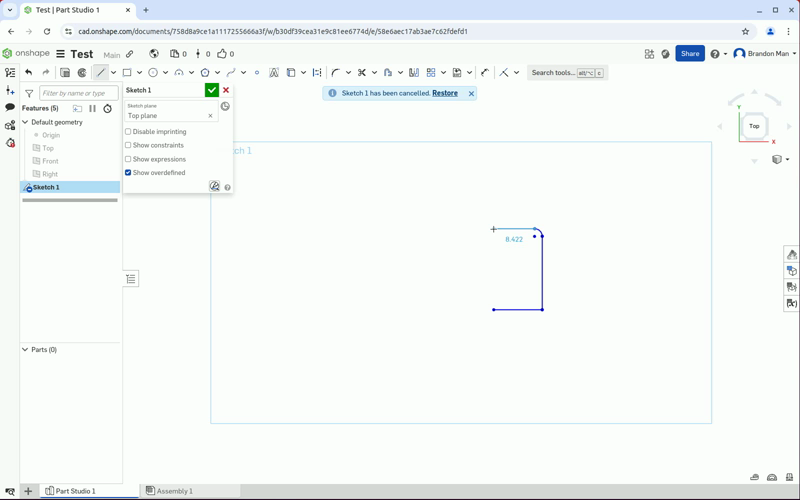
click(493, 228)
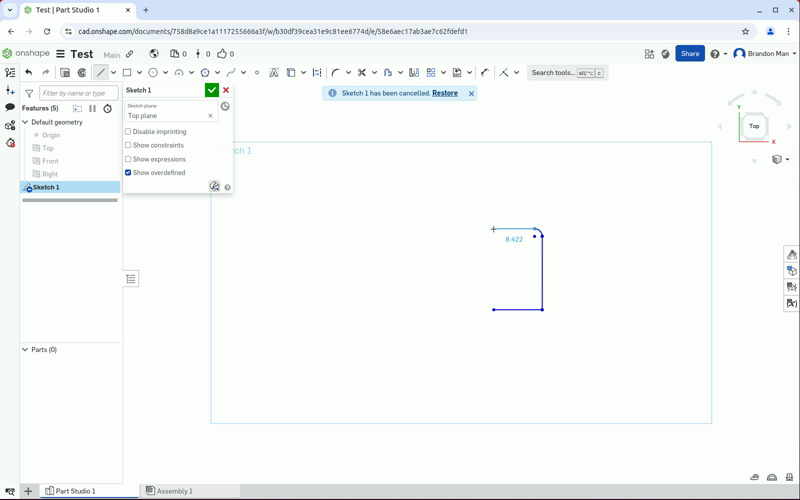
key_up(shift)
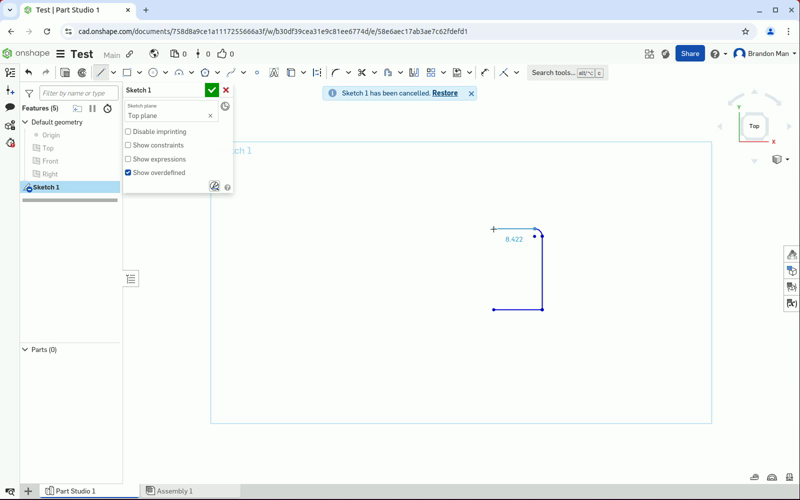
key_down(shift)
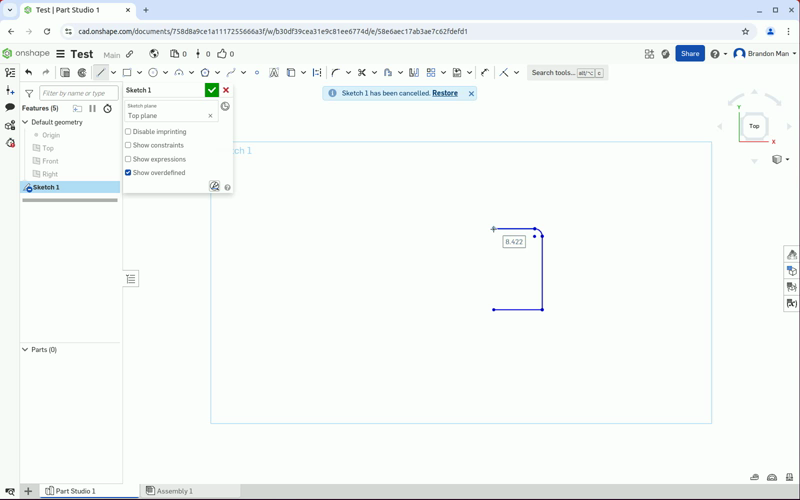
mouse_move(493, 309)
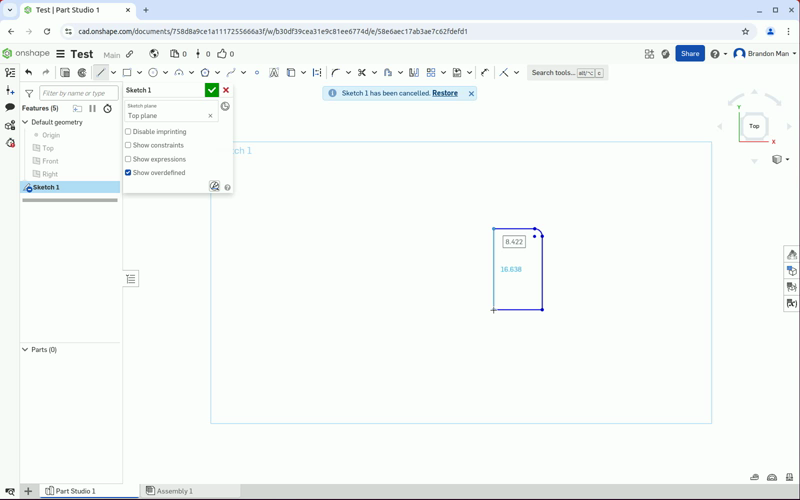
key_up(shift)
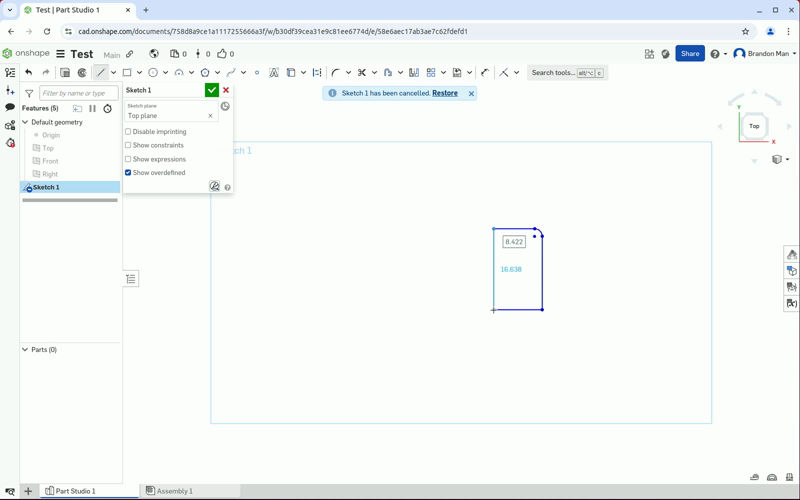
click(493, 309)
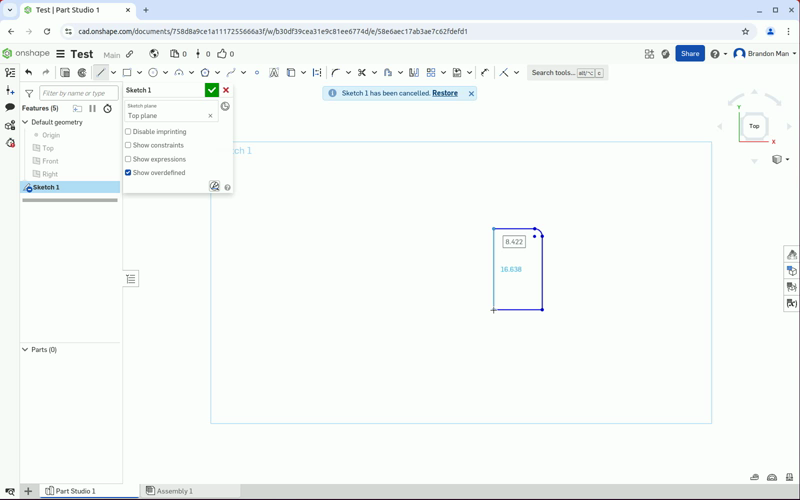
key(esc)
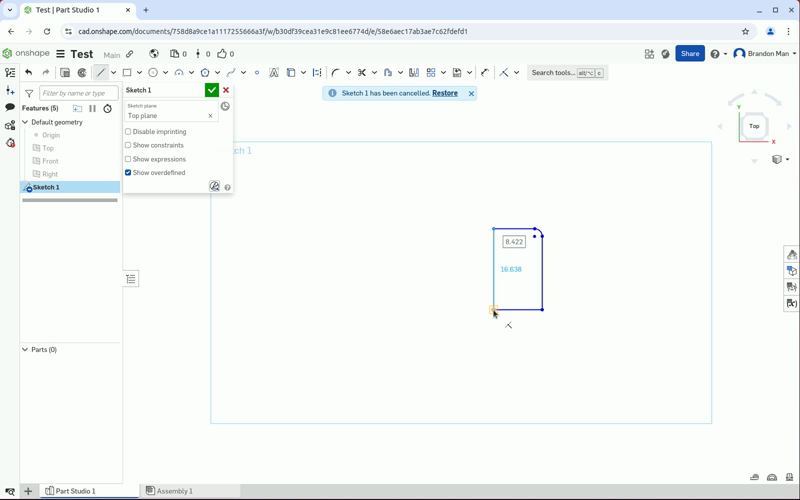
mouse_move(538, 285)
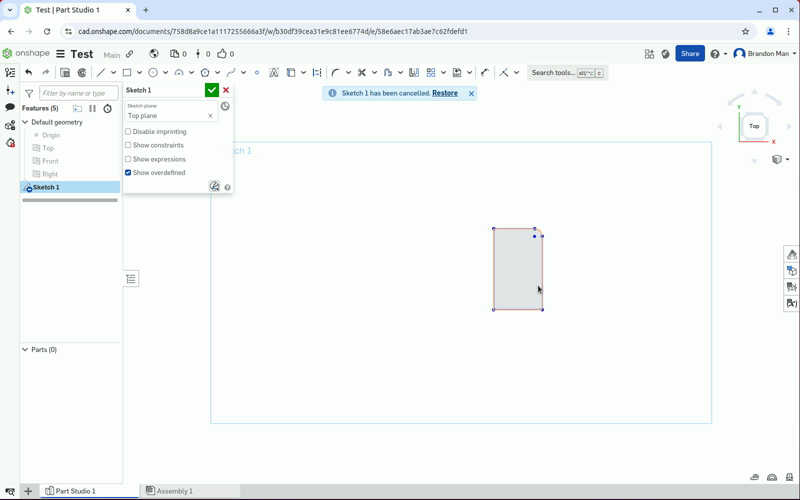
click(538, 285)
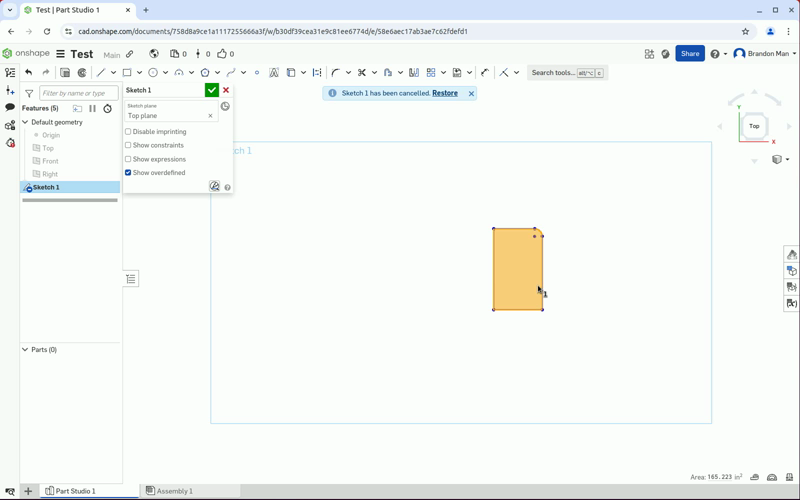
mouse_move(73, 352)
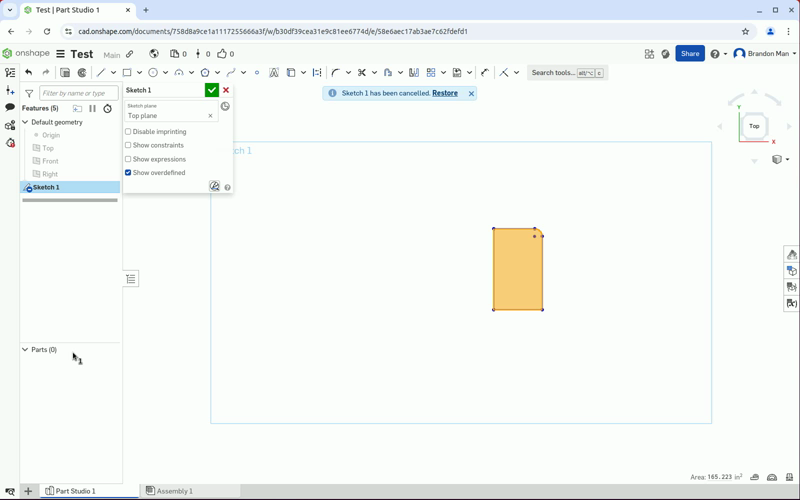
key(shift+y)
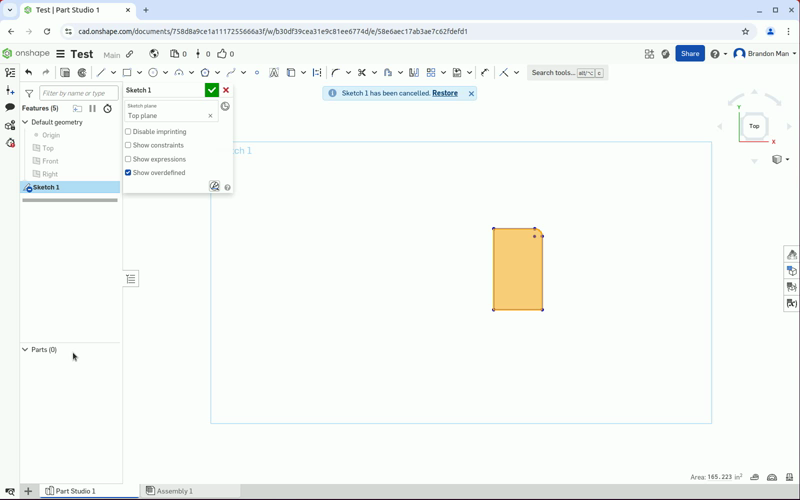
key(shift+e)
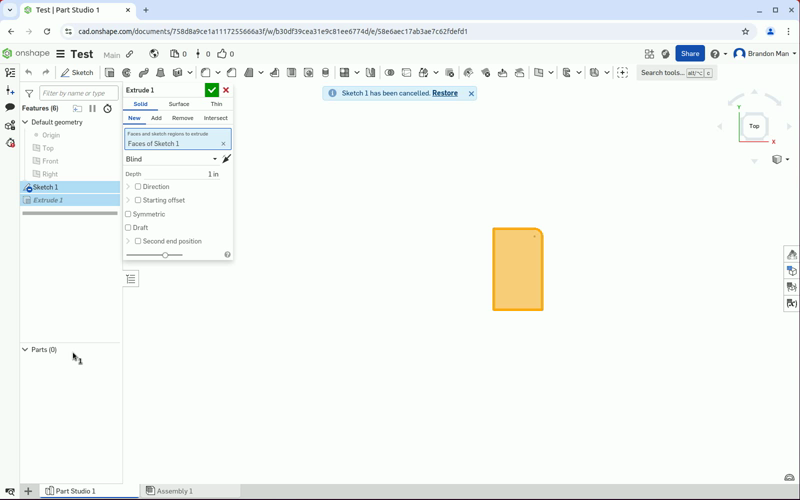
mouse_move(143, 106)
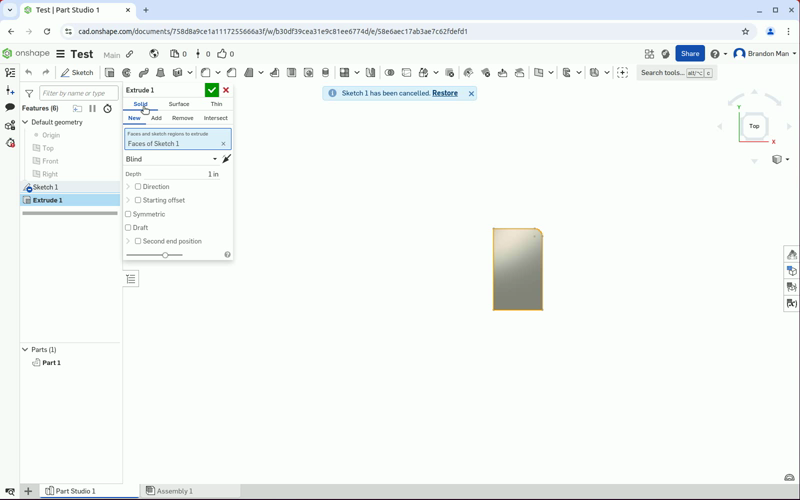
click(143, 106)
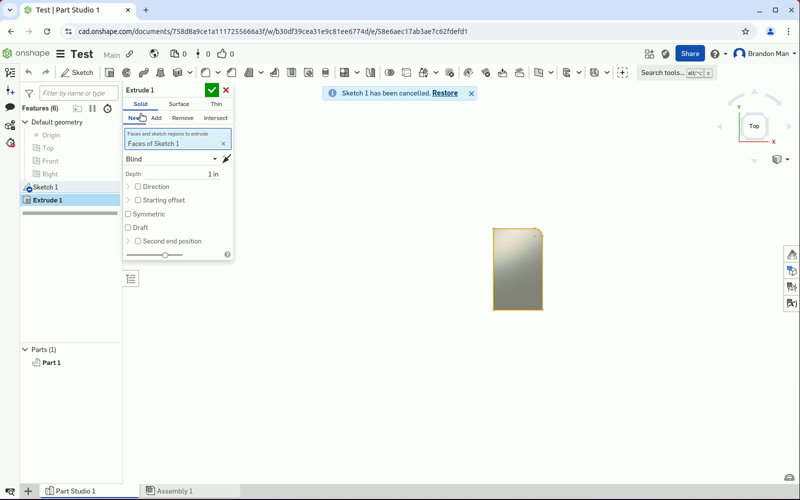
mouse_move(137, 120)
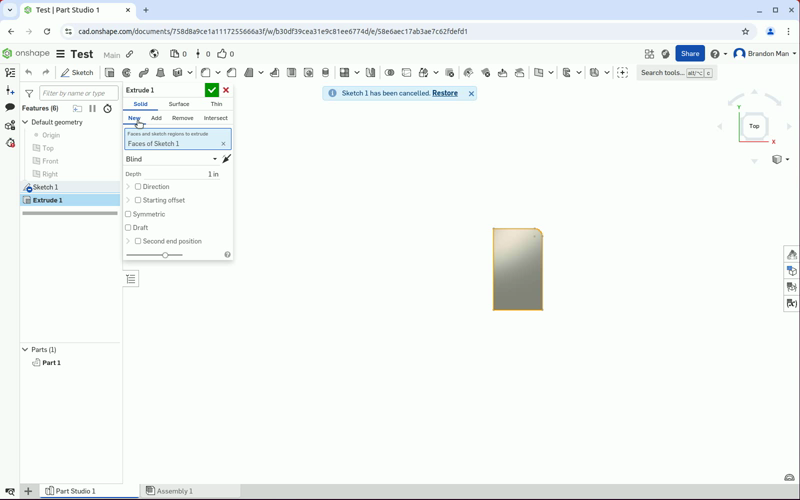
click(137, 120)
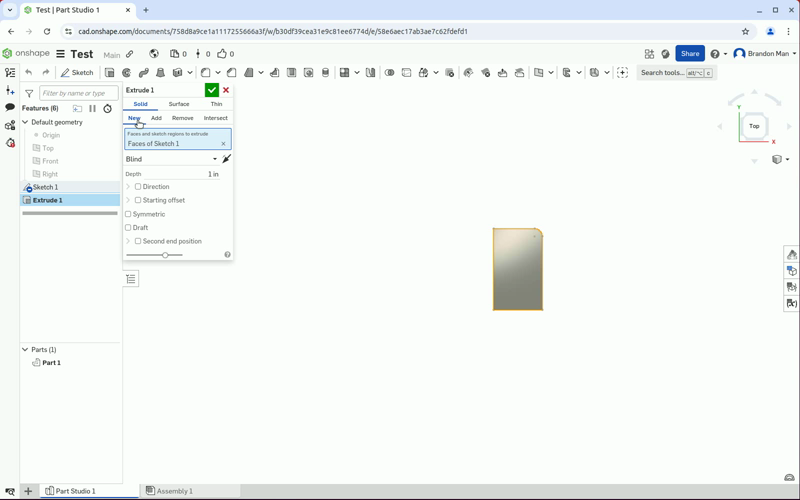
key(tab, 4)
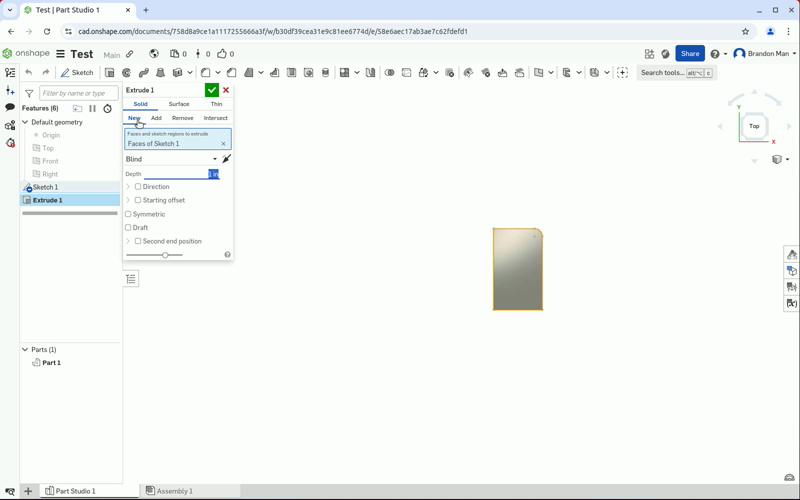
text(23.108)
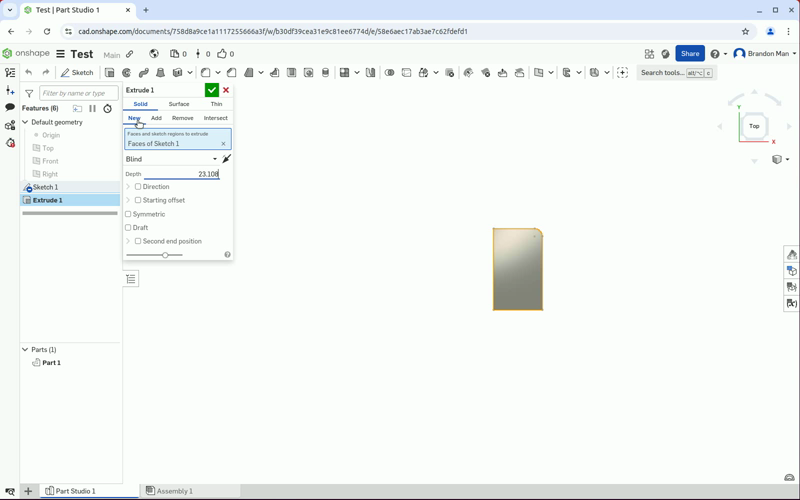
key(enter)
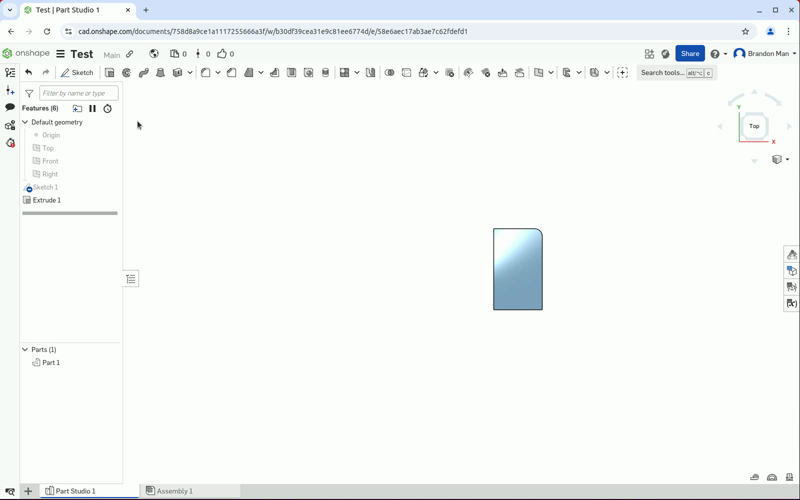
key(shift+h)
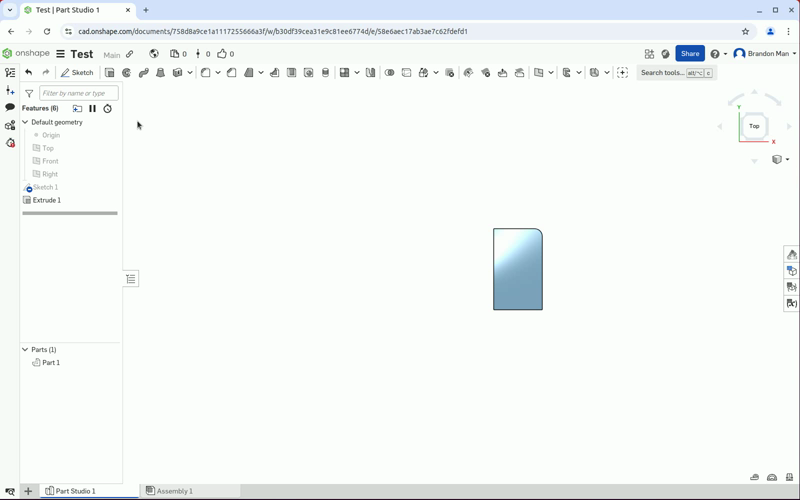
key(shift+h)
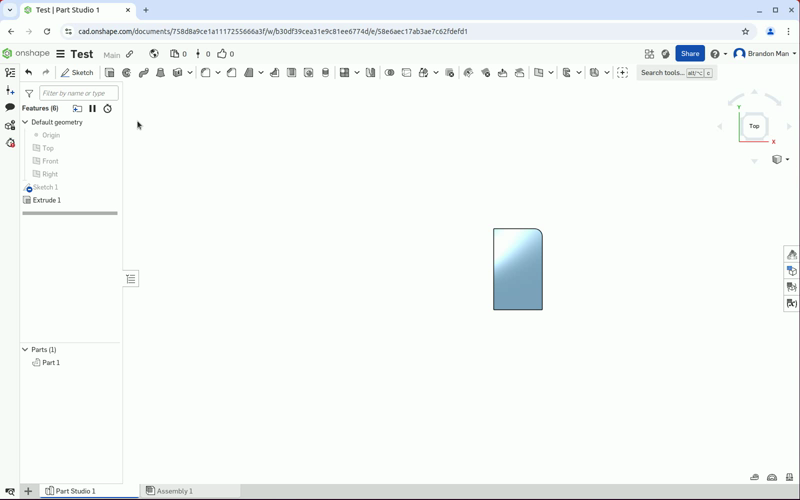
mouse_move(73, 189)
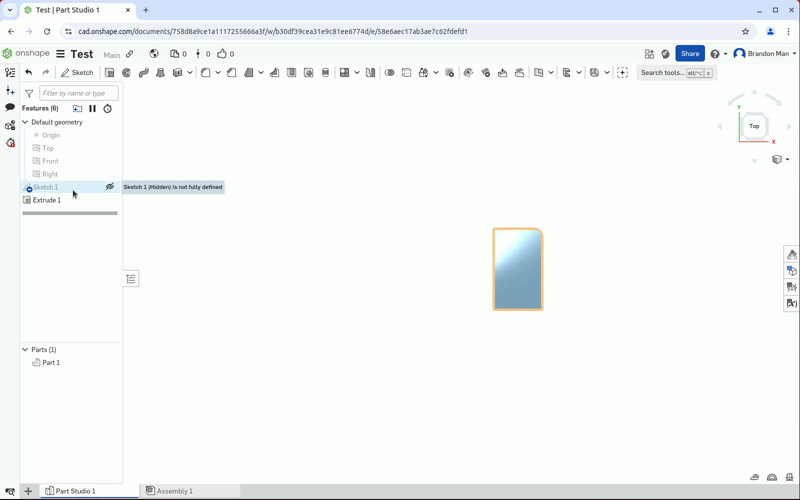
click(73, 189)
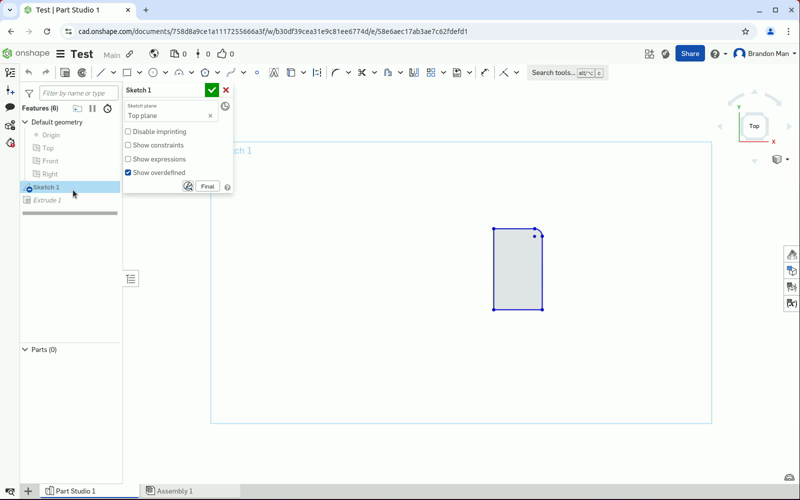
mouse_move(229, 92)
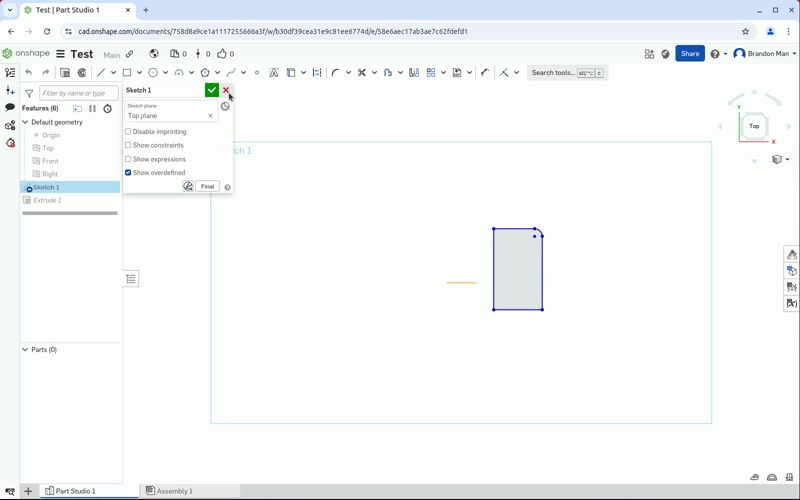
click(229, 92)
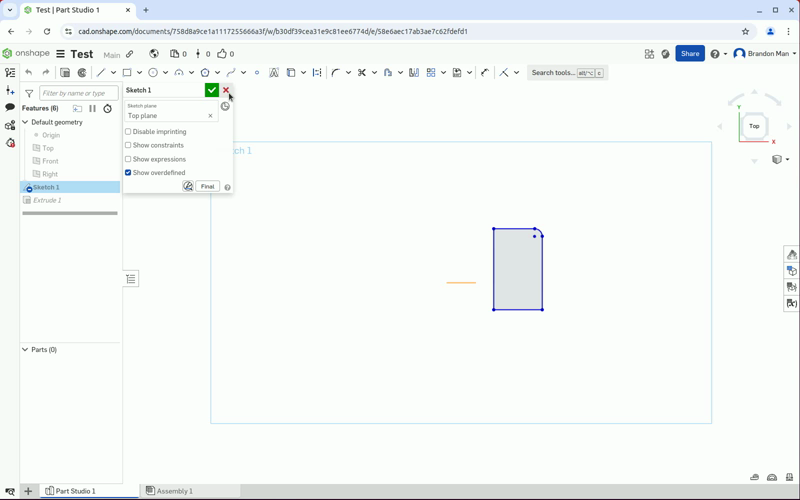
key(shift+s)
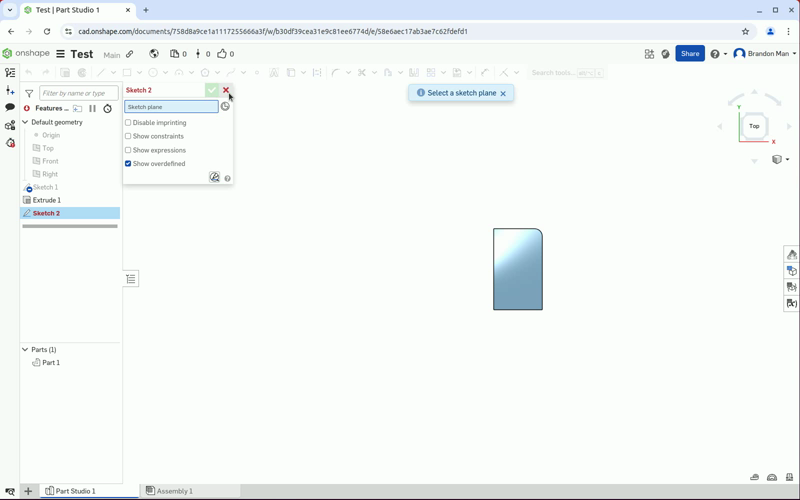
mouse_move(73, 150)
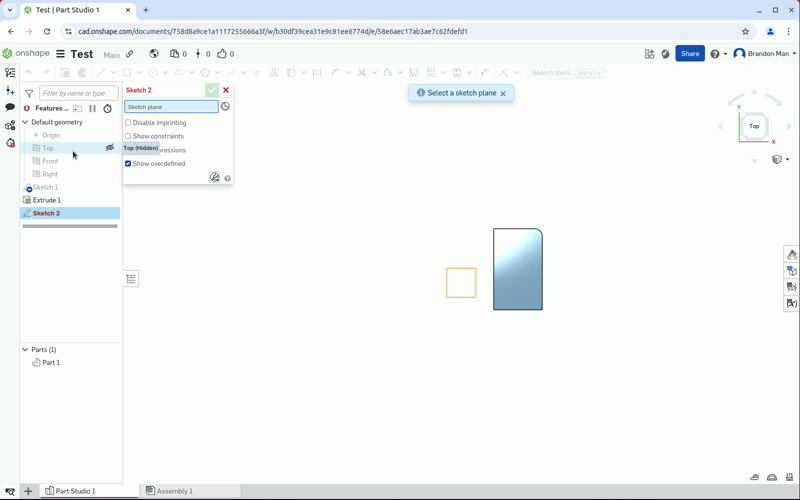
click(73, 150)
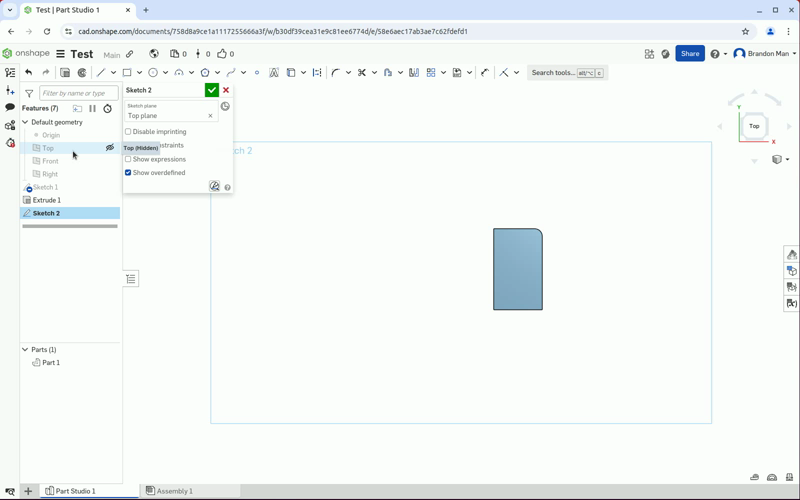
mouse_move(73, 352)
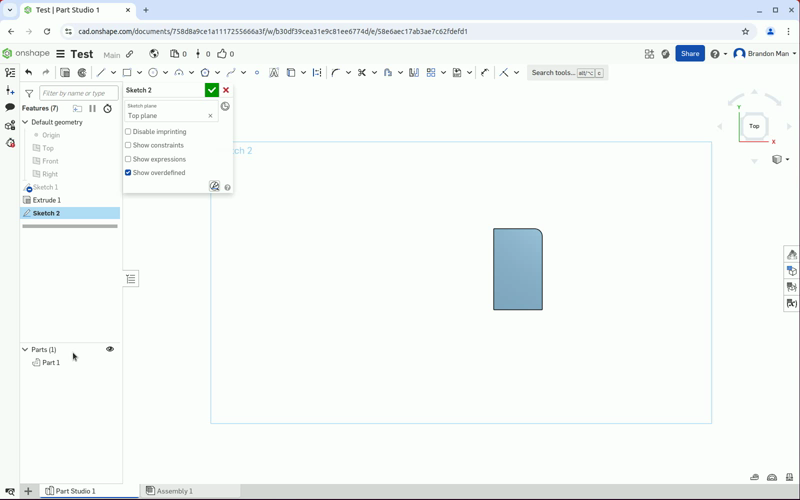
key(y)
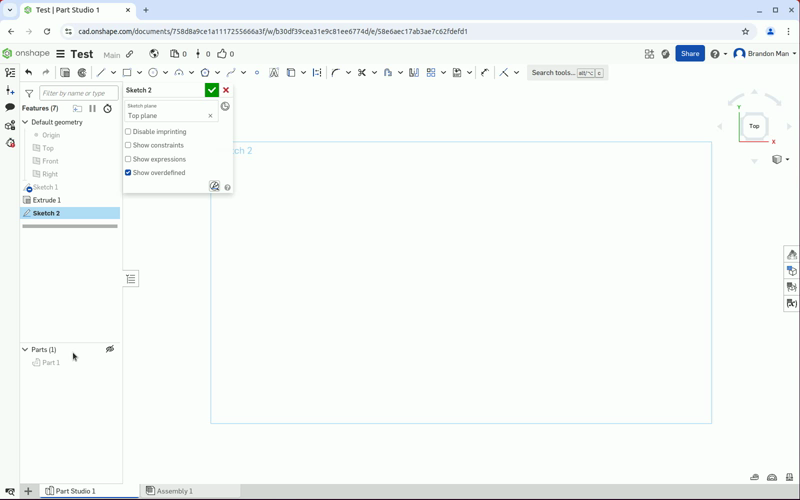
key(l)
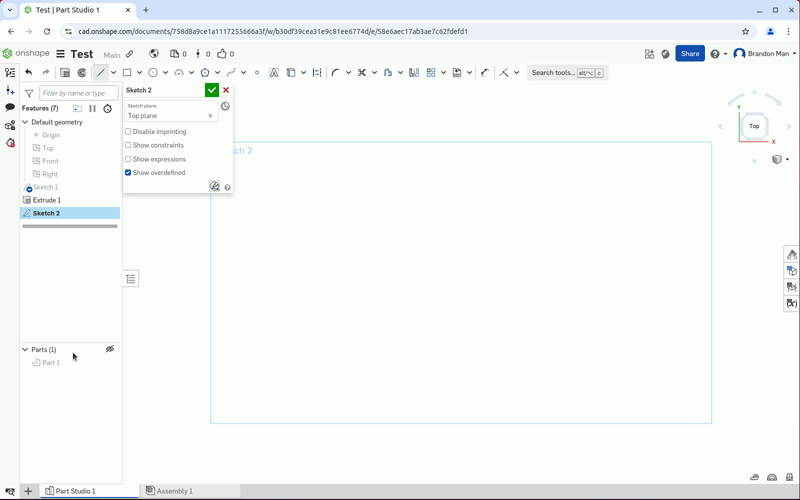
key_down(shift)
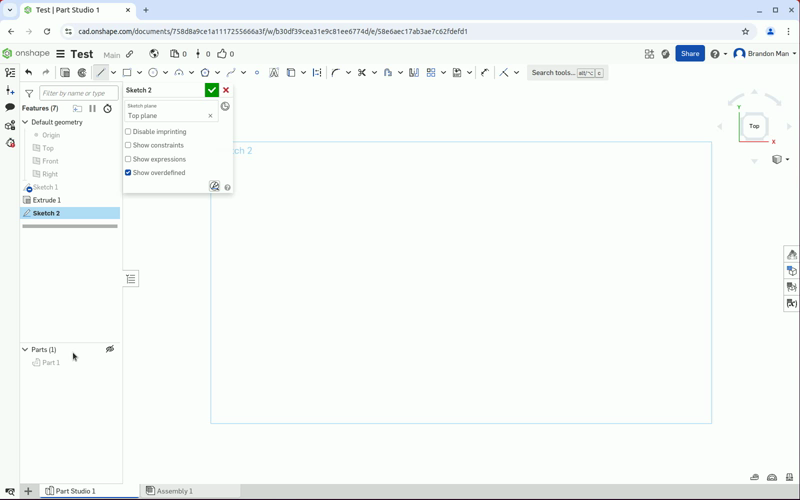
mouse_move(418, 341)
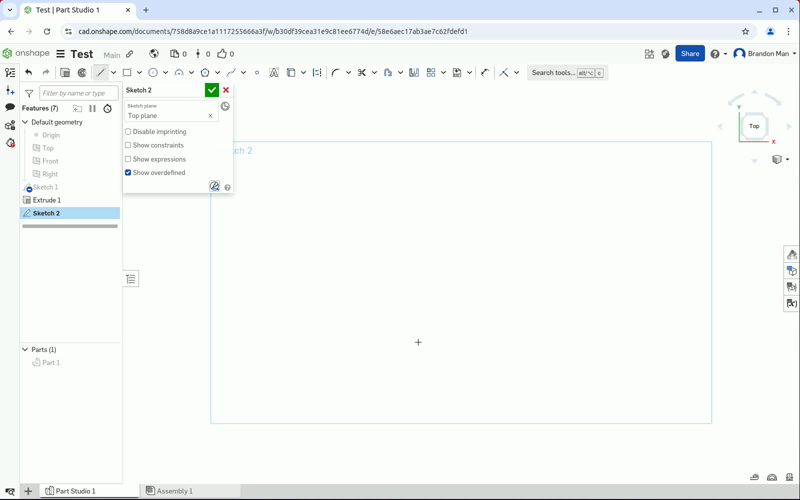
click(418, 341)
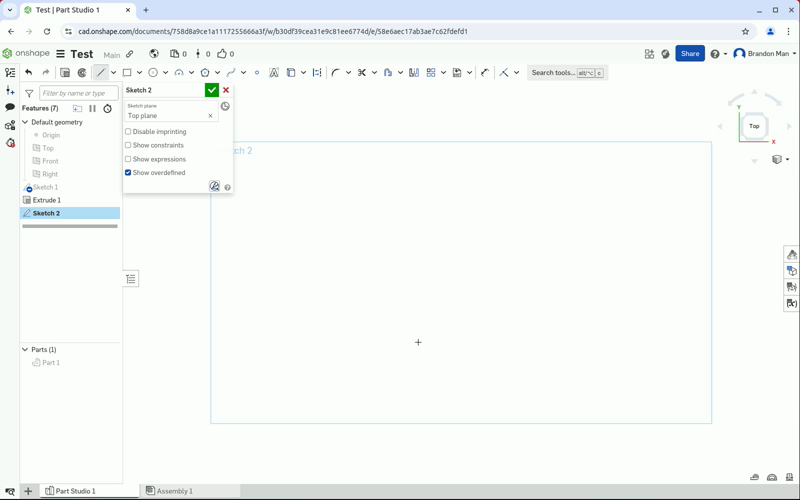
key_up(shift)
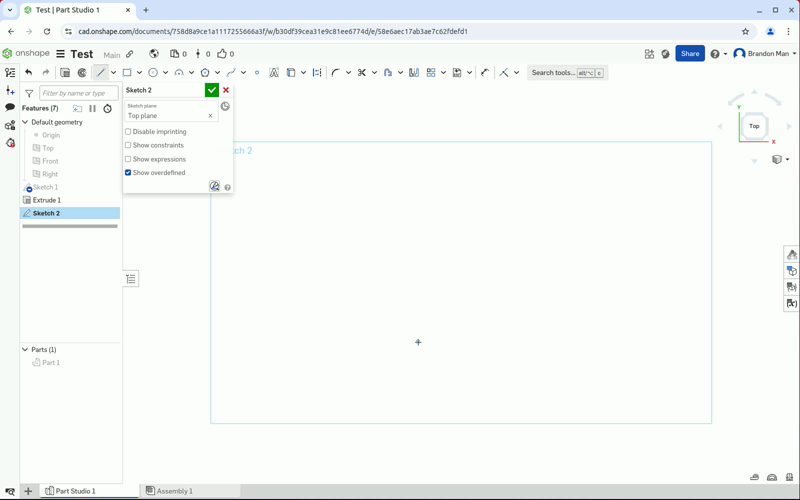
key_down(shift)
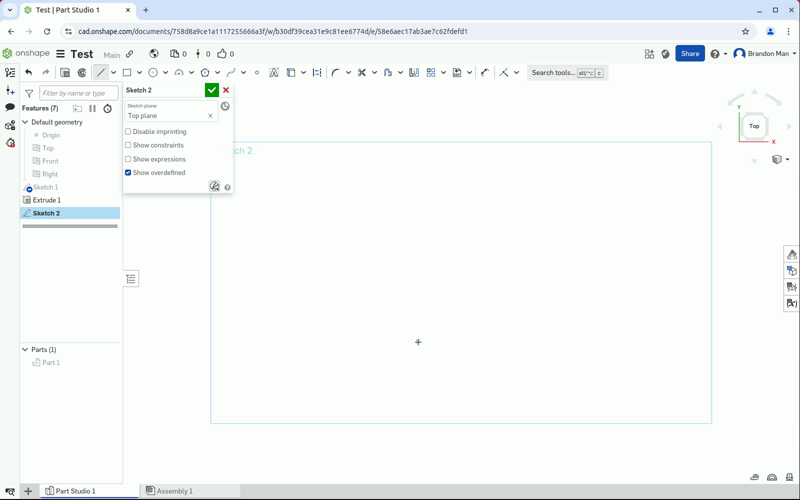
mouse_move(448, 341)
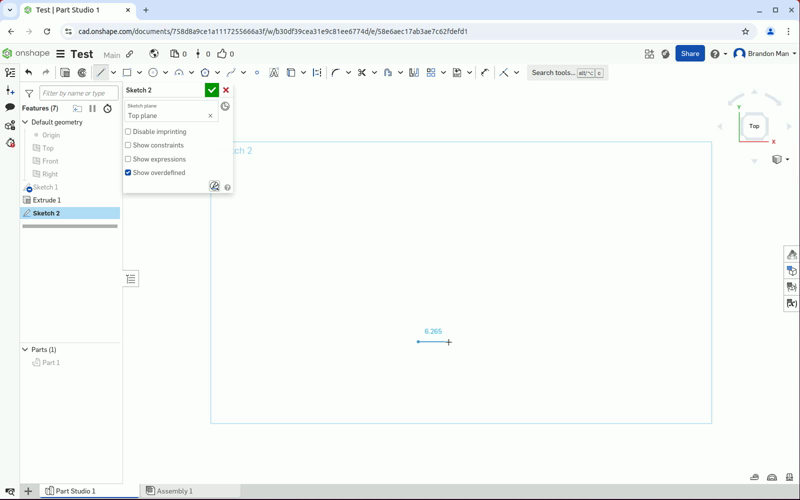
mouse_move(475, 341)
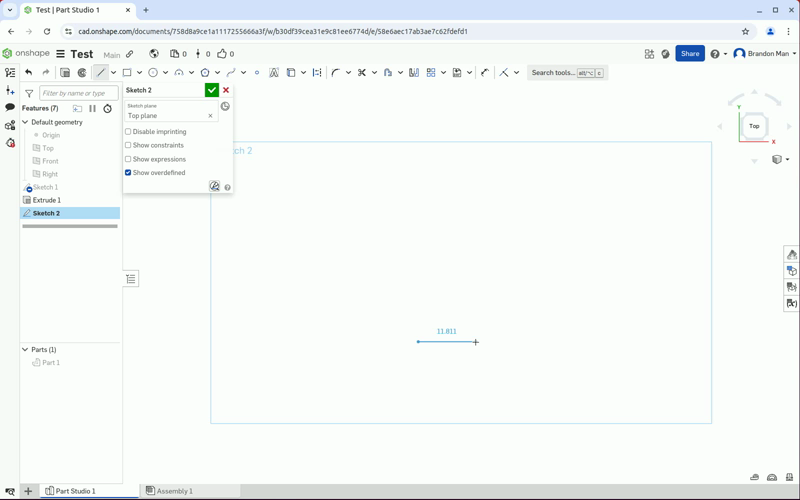
click(475, 341)
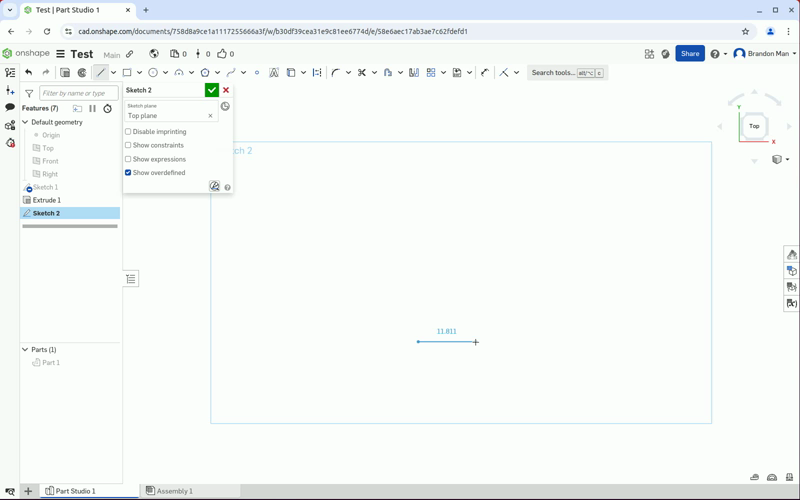
key_up(shift)
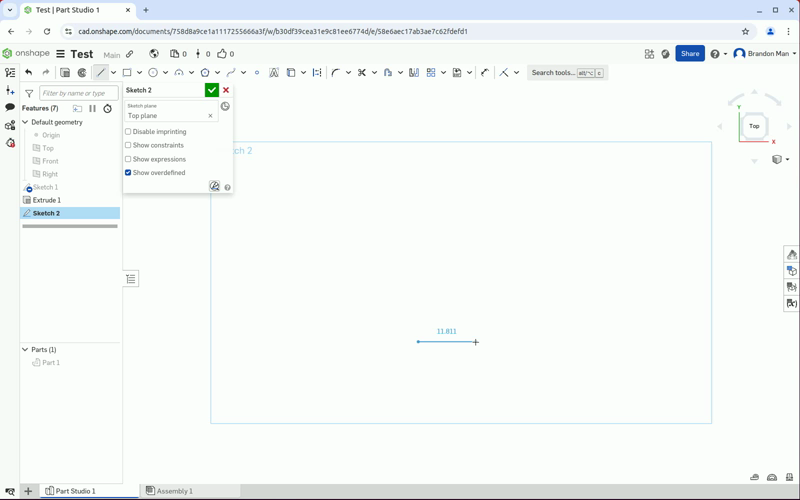
key_down(shift)
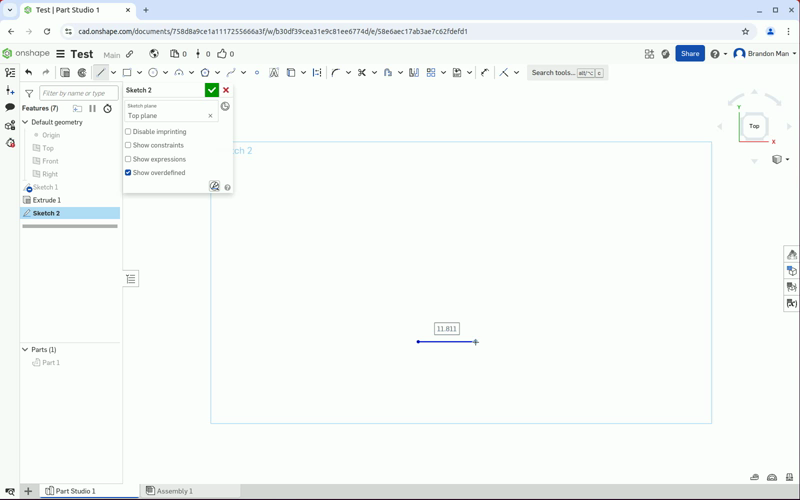
mouse_move(475, 229)
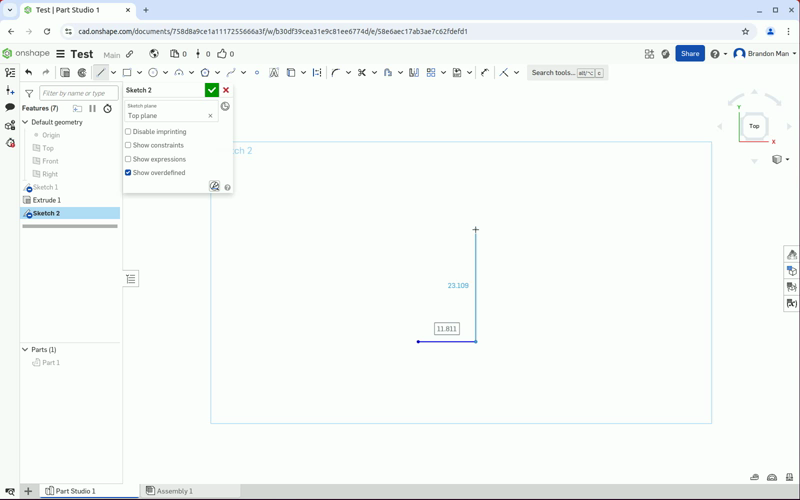
click(475, 229)
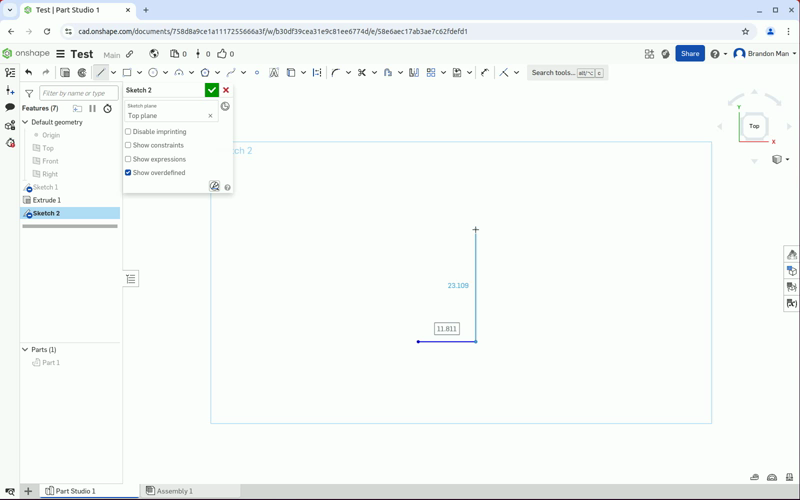
key_up(shift)
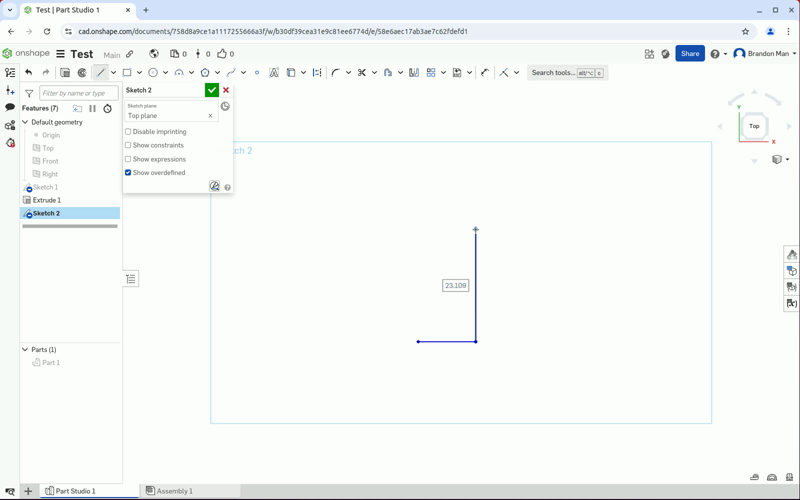
key_down(shift)
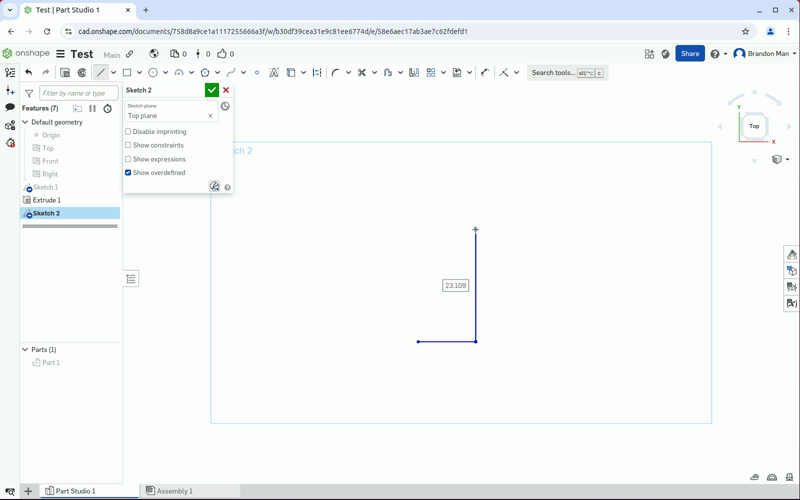
mouse_move(505, 229)
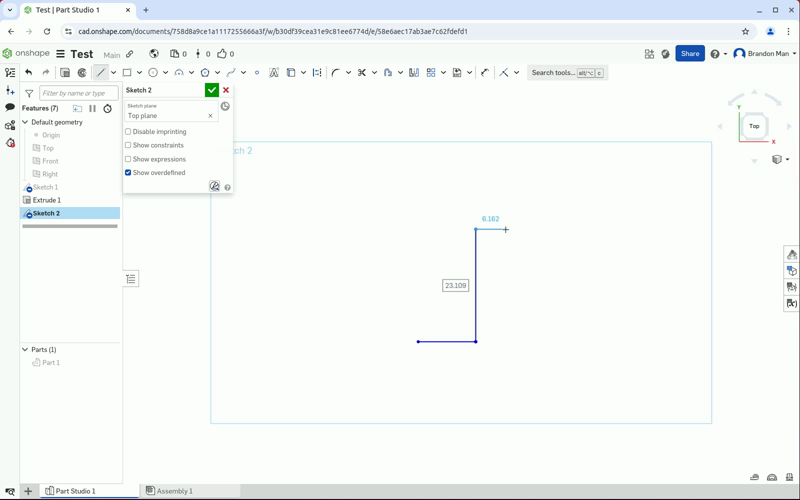
mouse_move(418, 229)
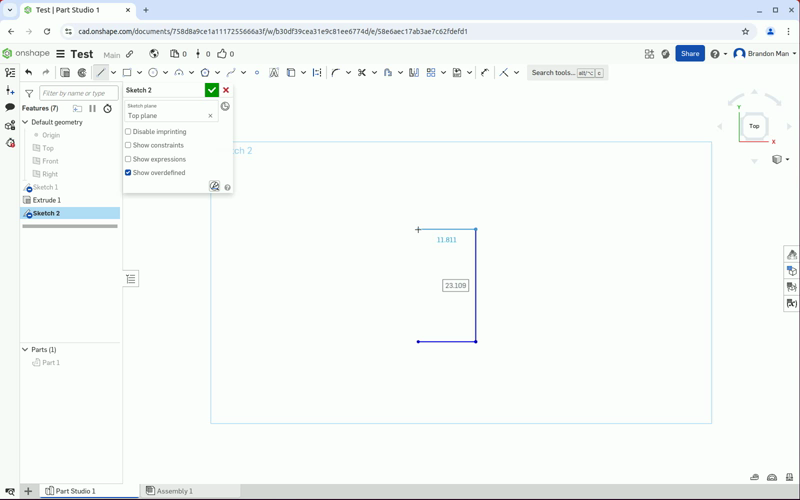
click(418, 229)
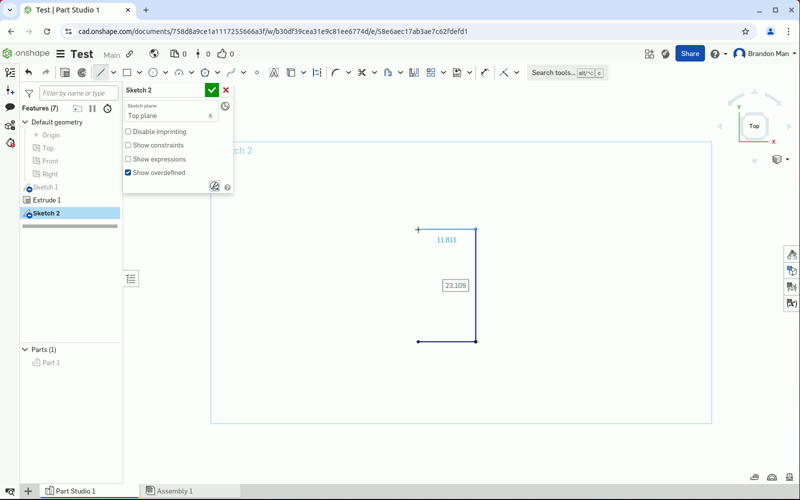
key_up(shift)
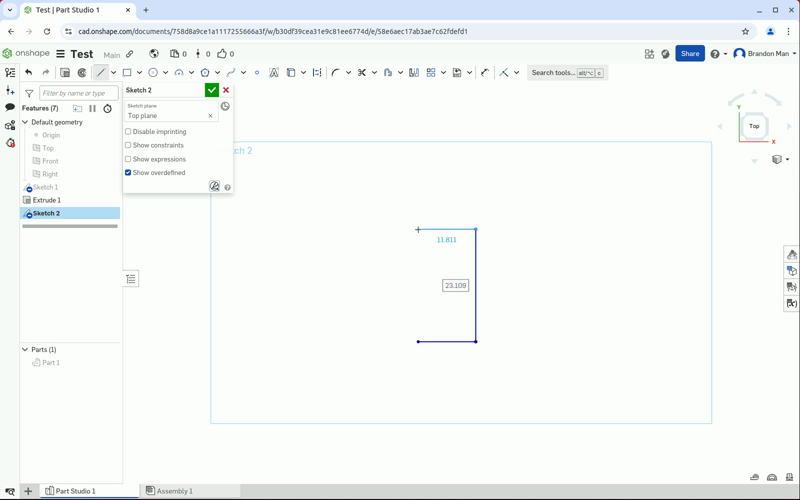
key_down(shift)
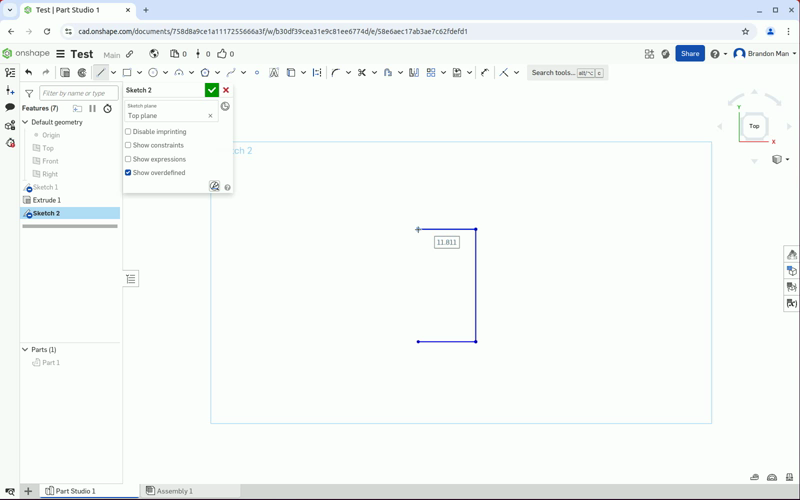
mouse_move(418, 341)
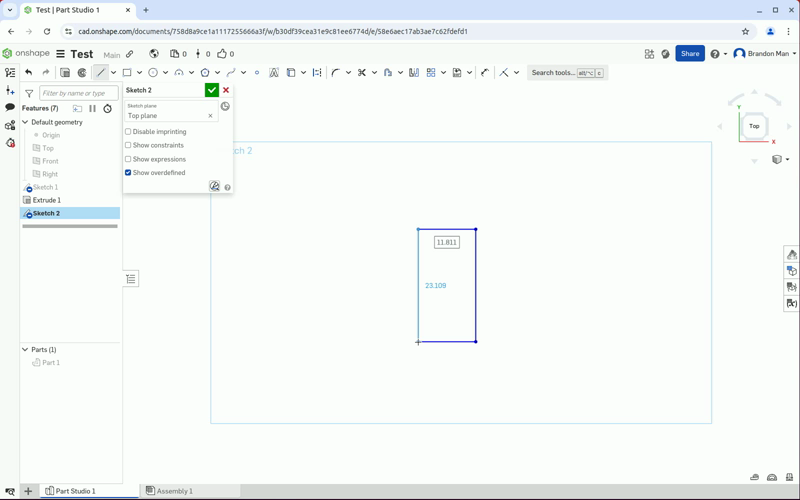
key_up(shift)
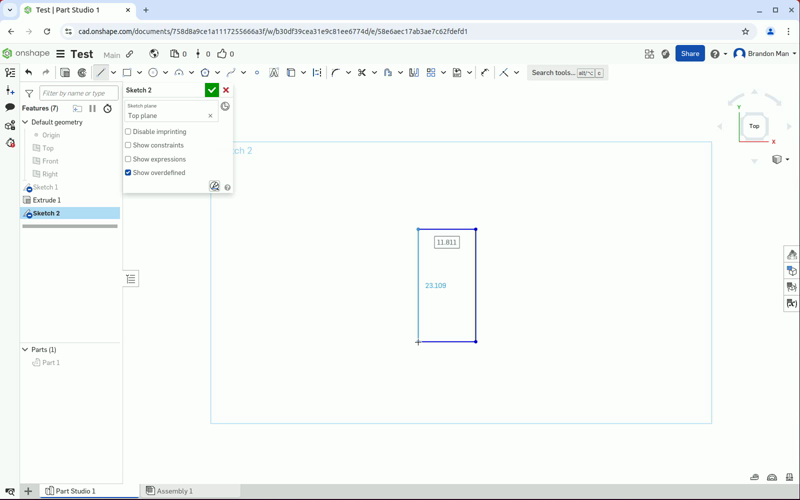
click(418, 341)
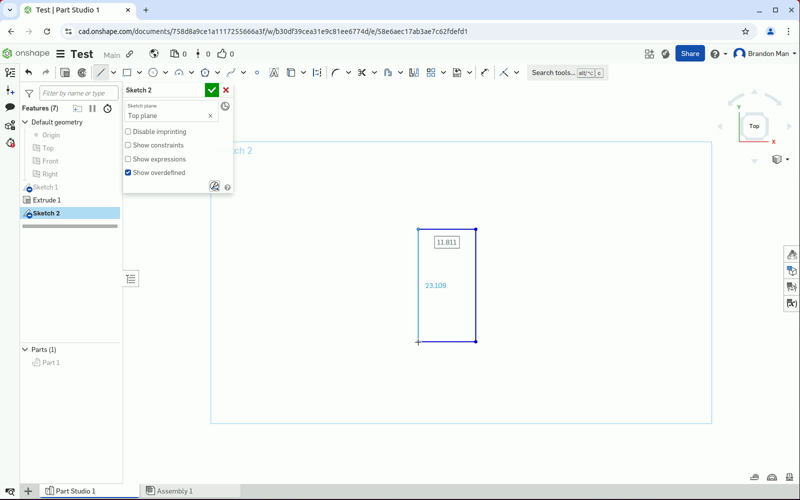
key(esc)
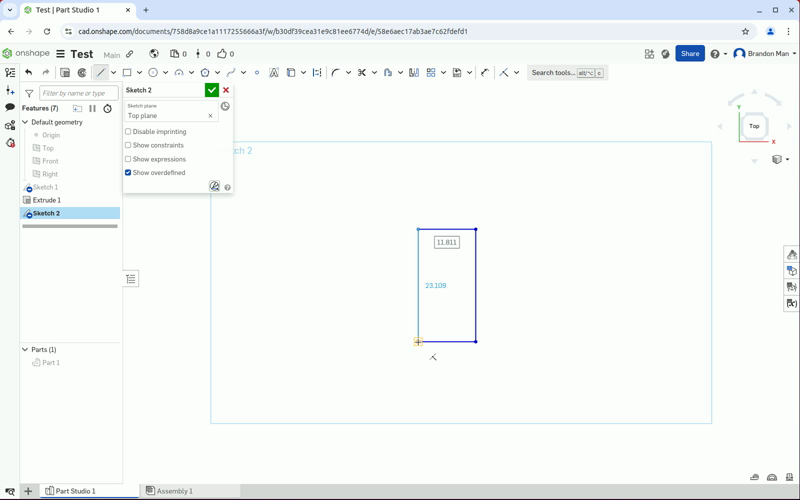
mouse_move(440, 272)
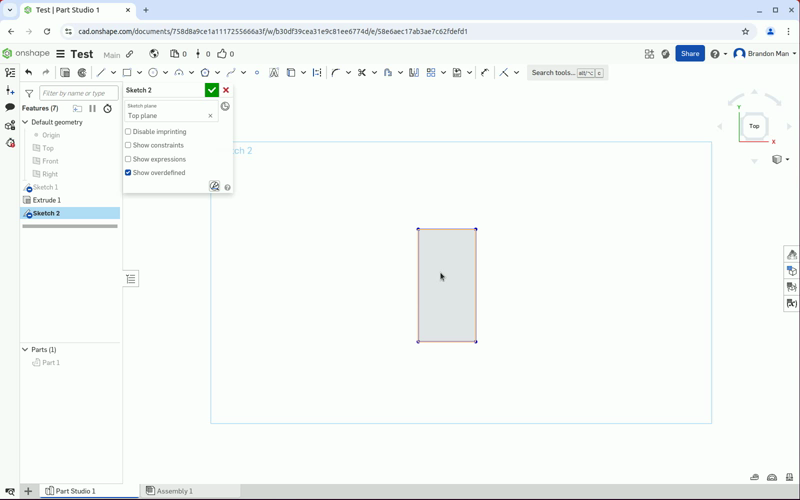
click(440, 272)
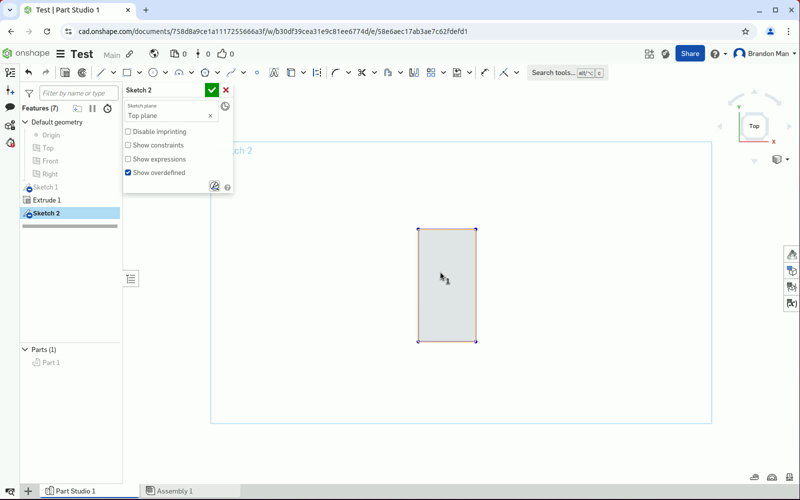
mouse_move(73, 352)
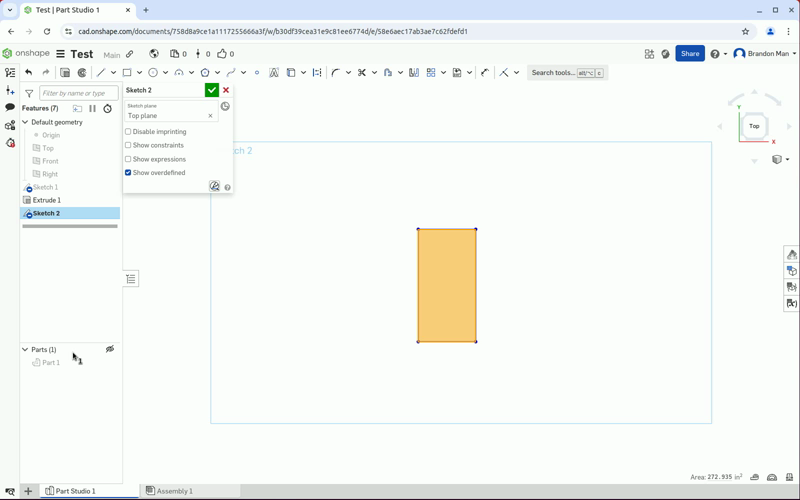
key(shift+y)
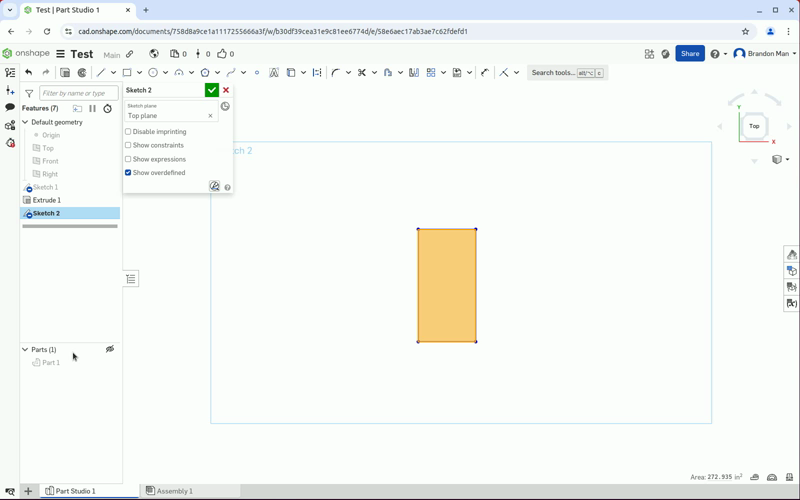
key(shift+e)
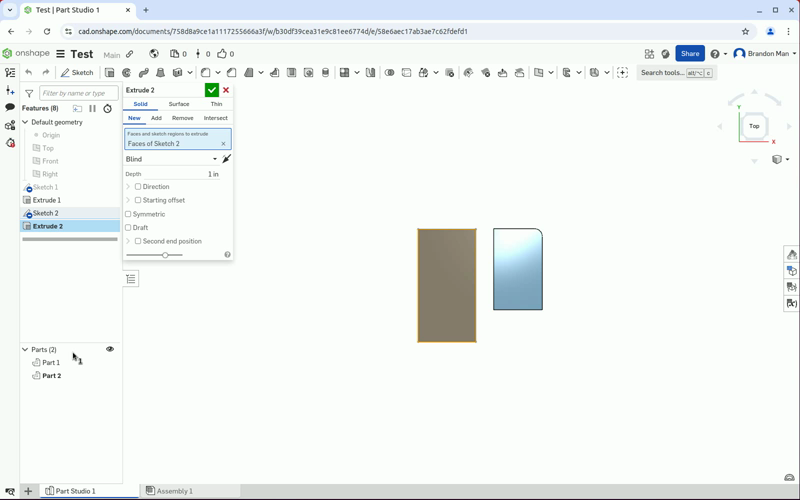
mouse_move(143, 106)
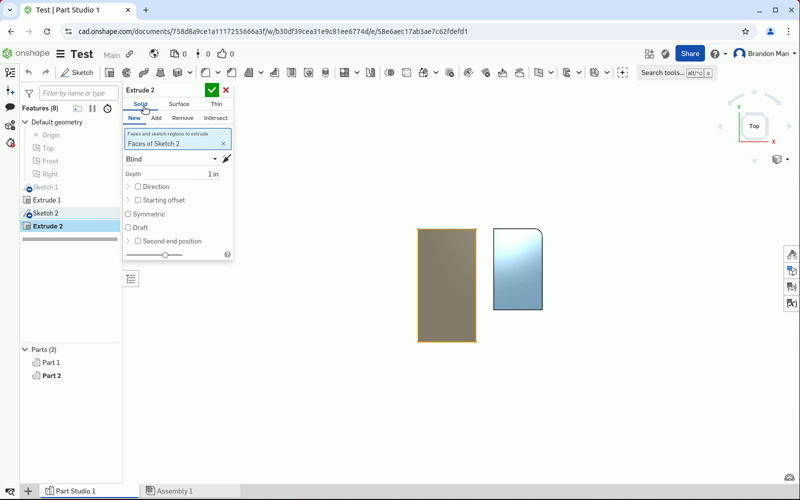
click(143, 106)
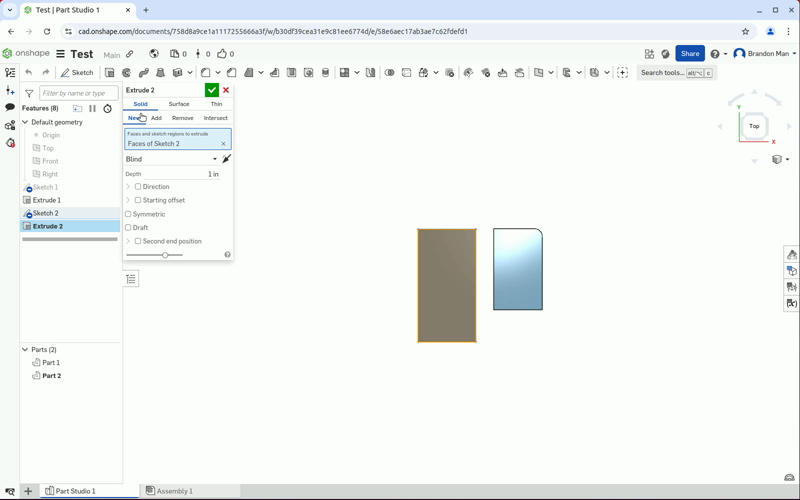
mouse_move(137, 120)
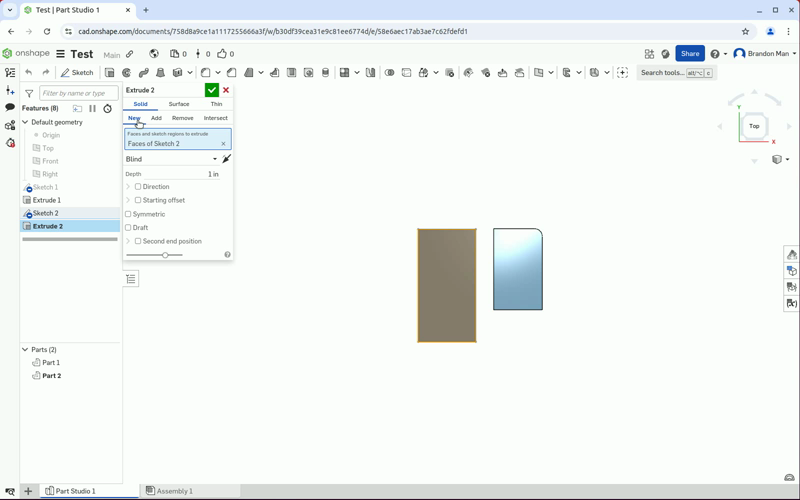
click(137, 120)
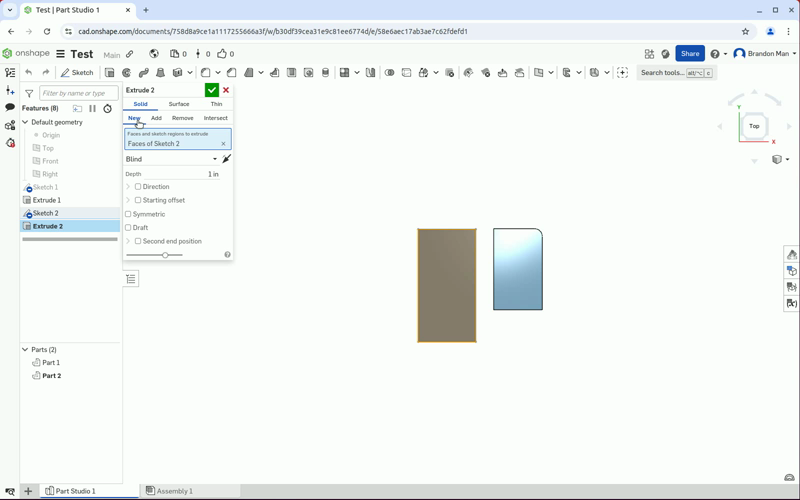
key(tab, 4)
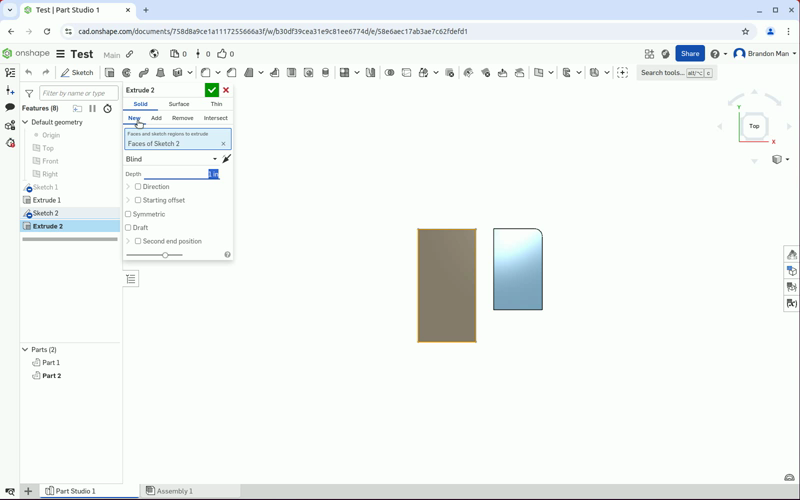
text(11.073)
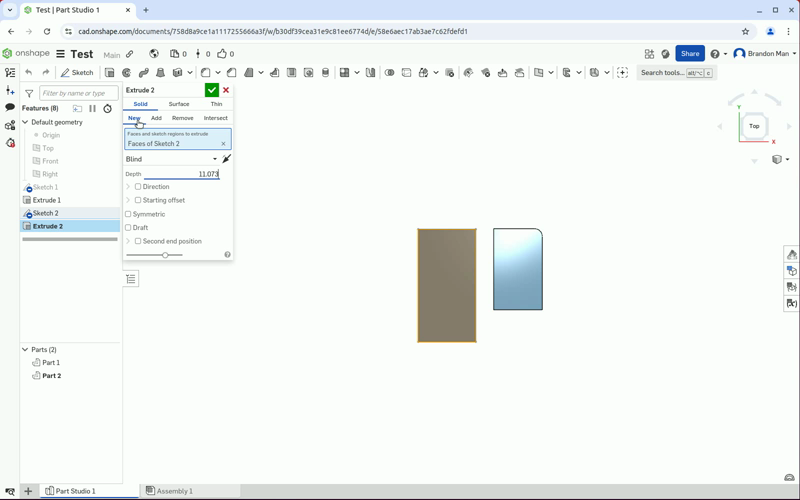
key(enter)
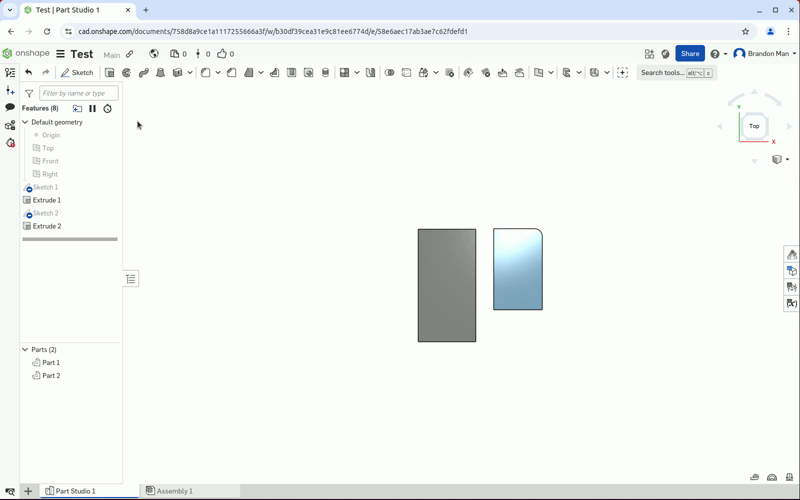
key(shift+h)
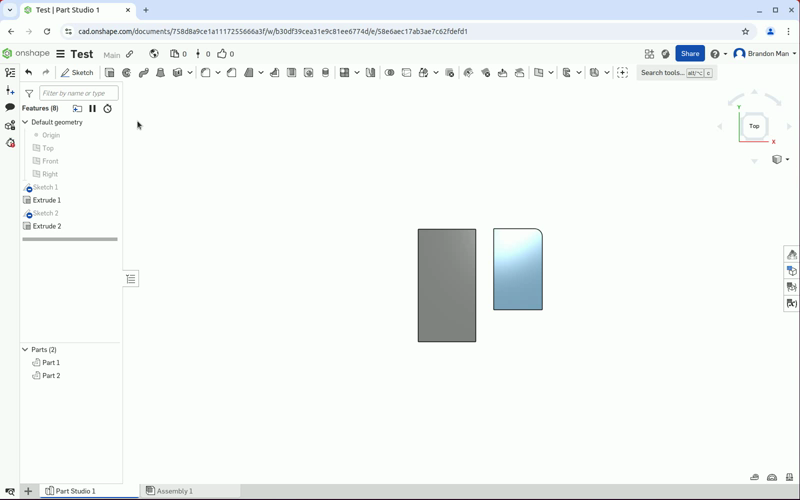
key(shift+h)
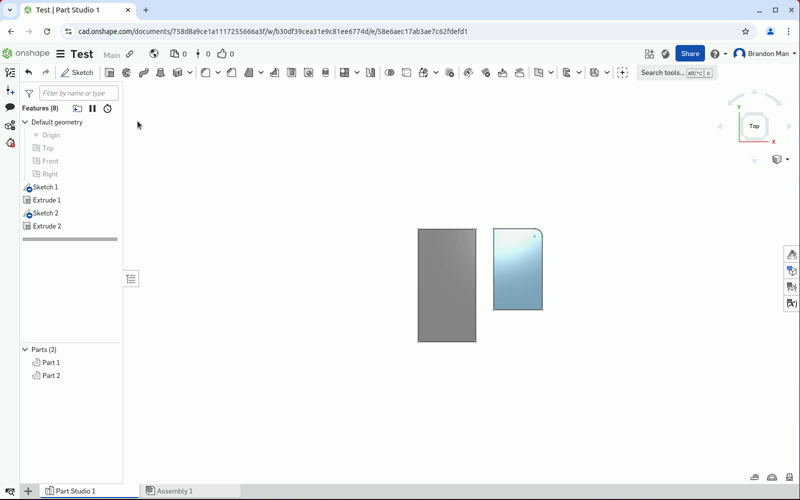
key(shift+7)
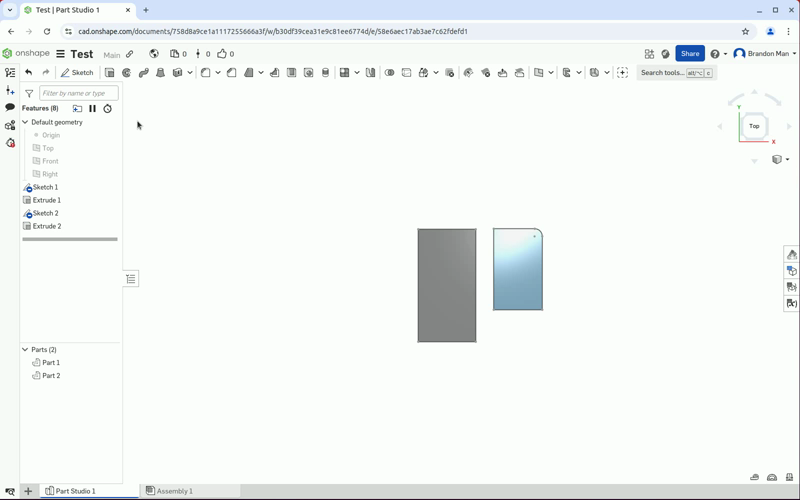
key(up, 3)
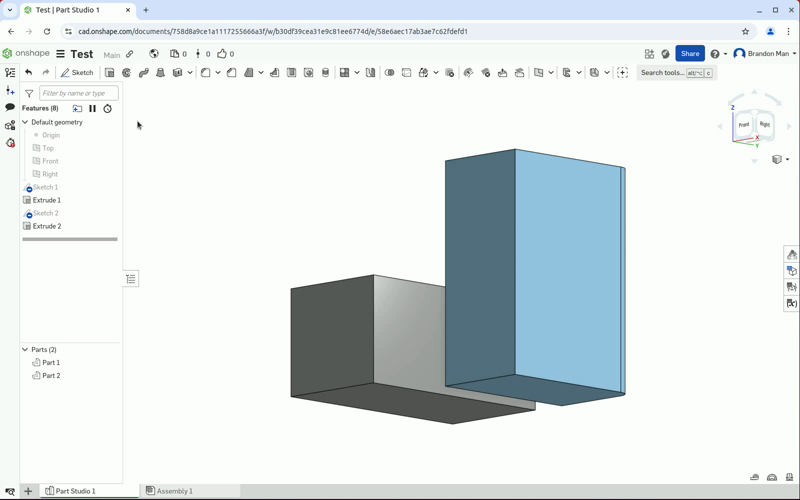
key(left, 3)
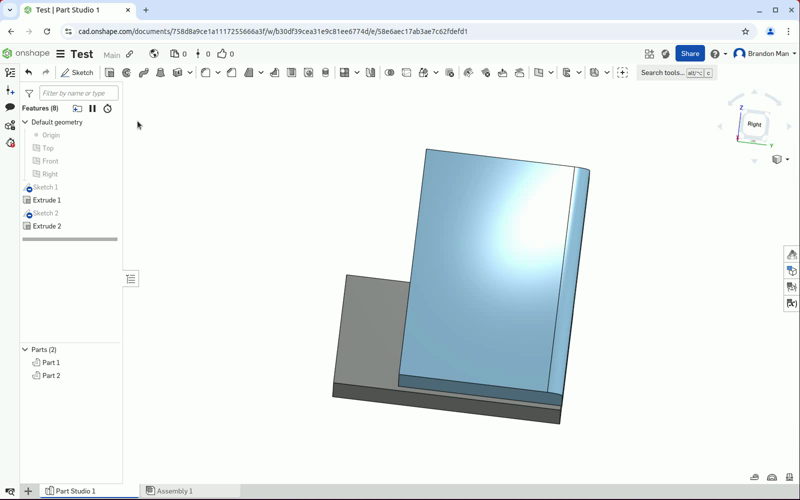
key(right, 3)
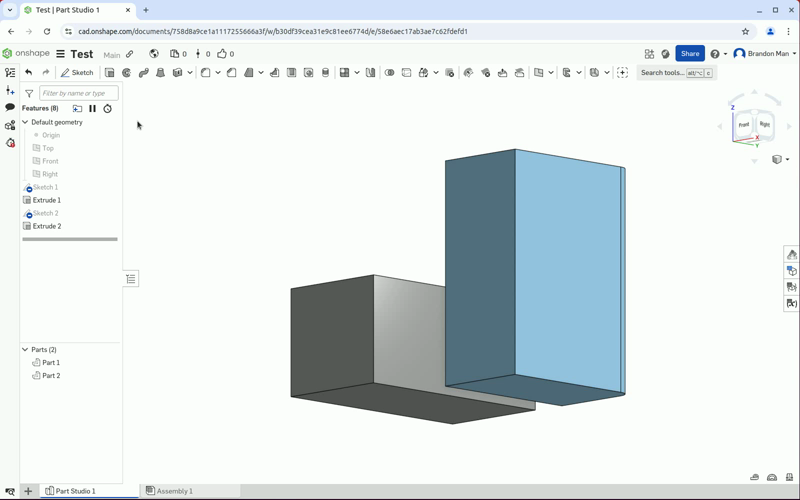
key(down, 3)
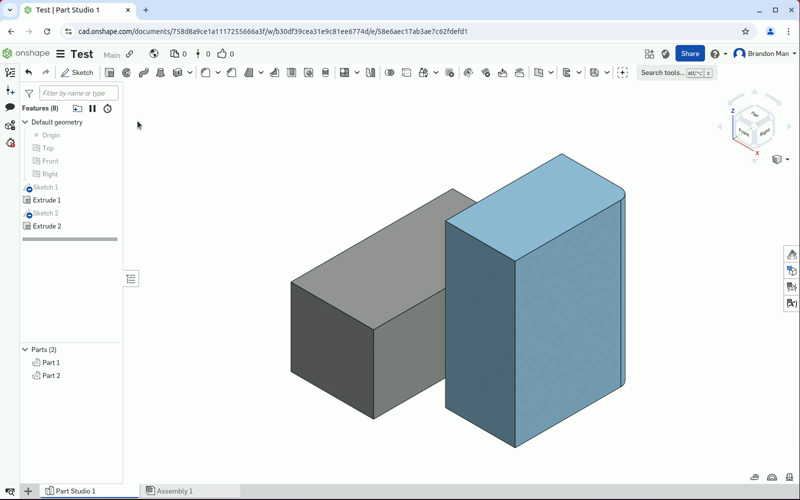
mouse_move(73, 189)
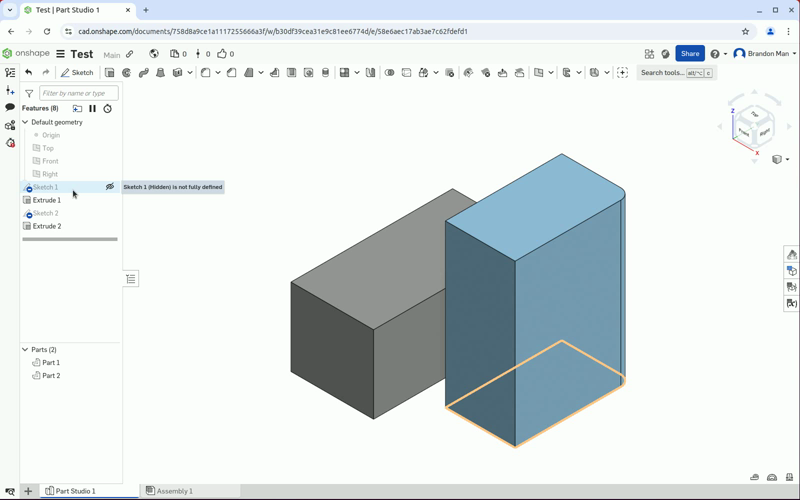
click(73, 189)